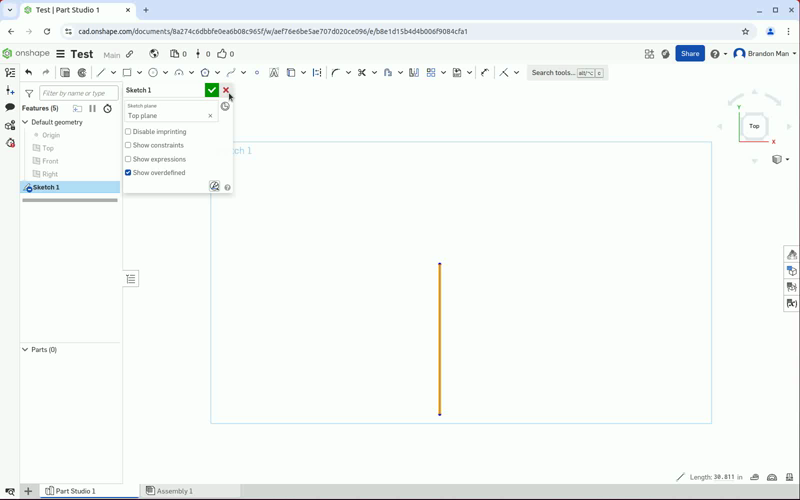
key(shift+h)
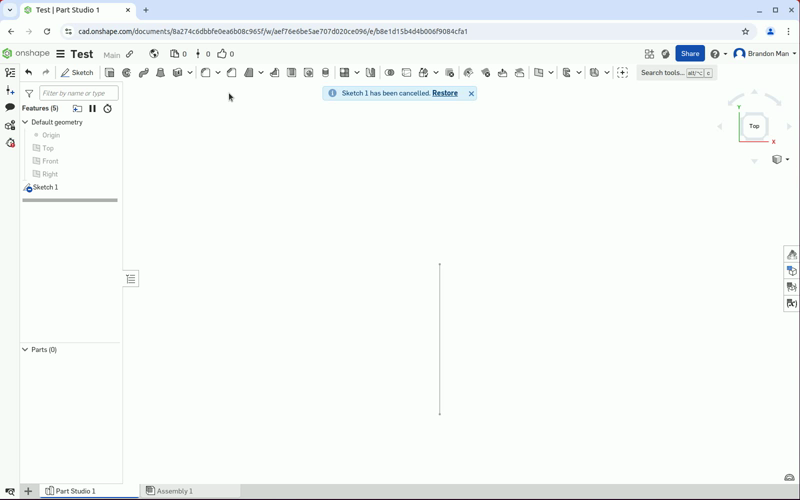
mouse_move(73, 352)
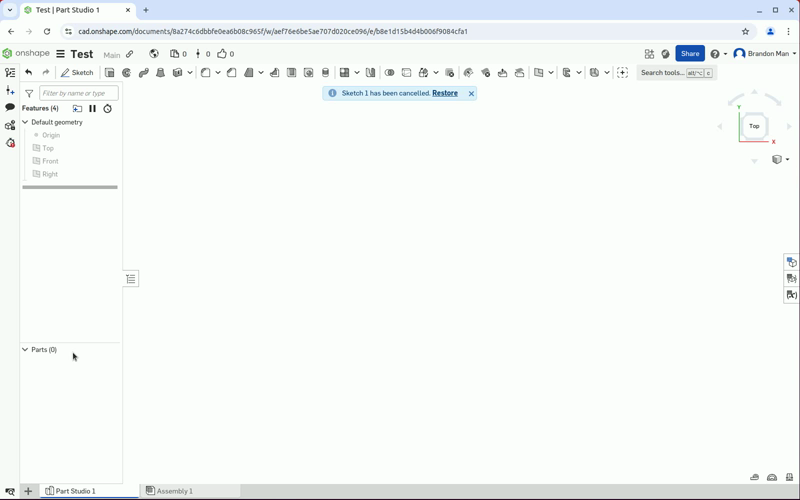
key(y)
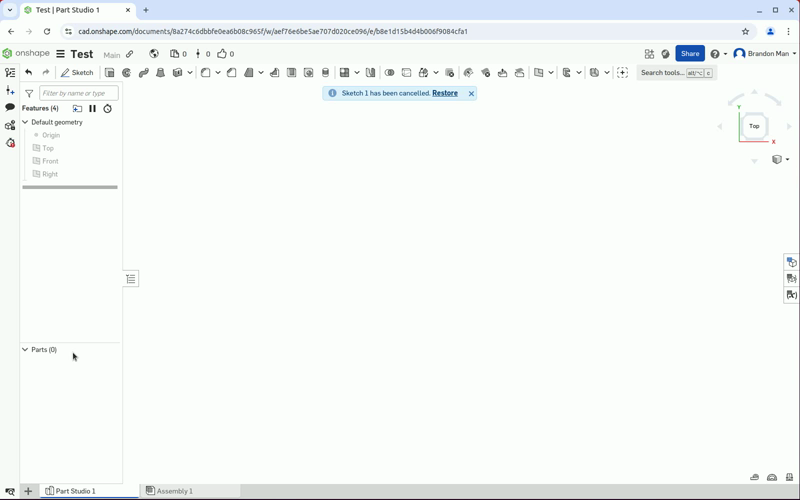
key(shift+p)
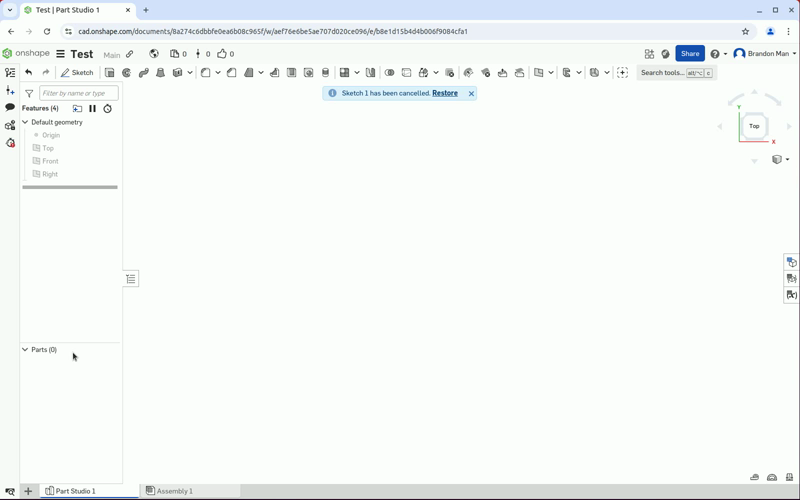
key(space)
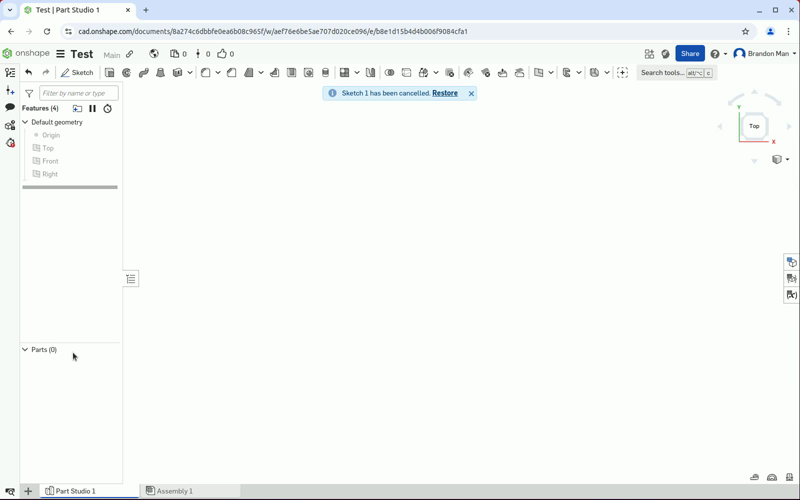
key_down(shift)
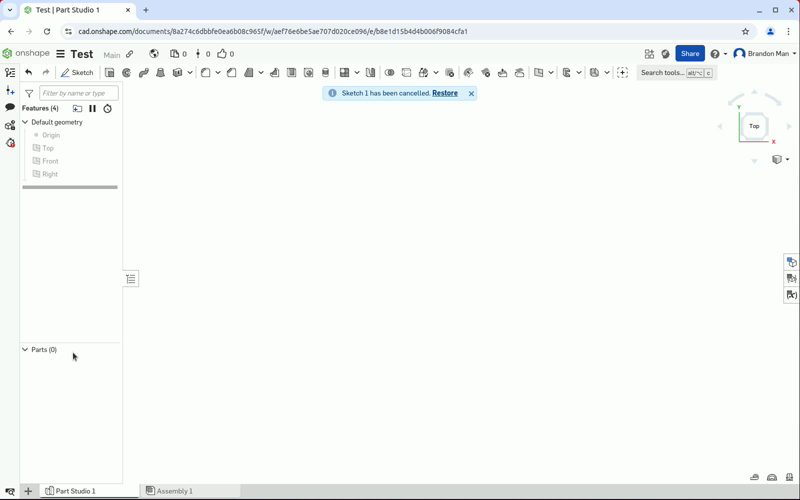
key(up)
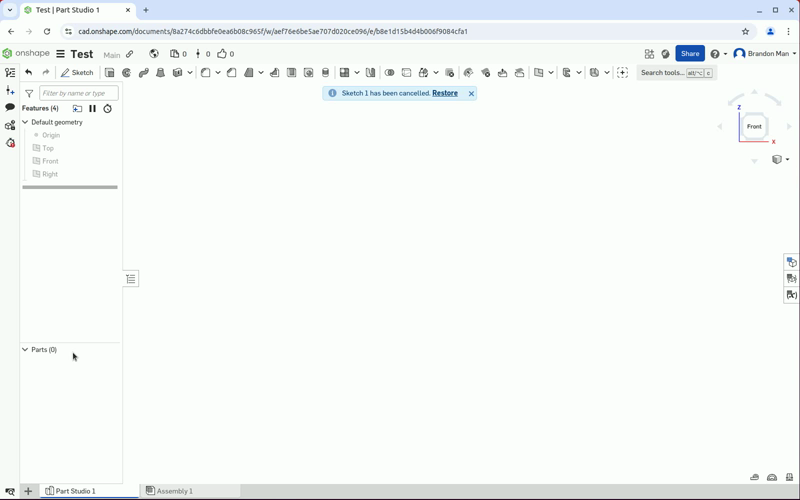
key_up(shift)
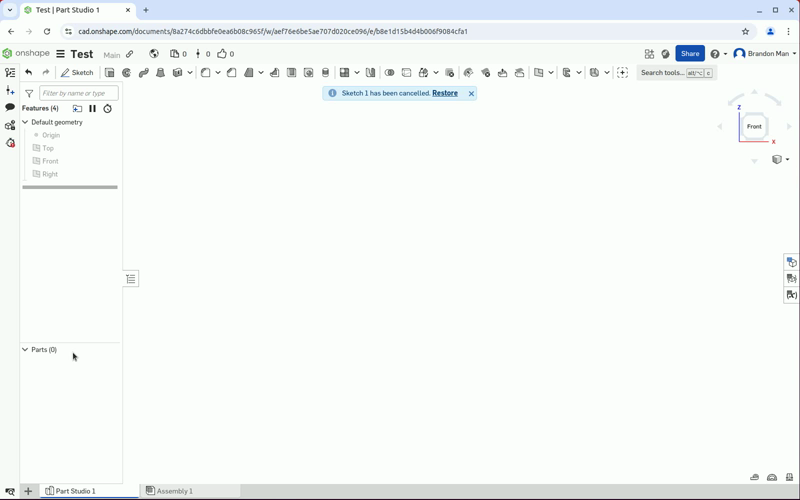
mouse_move(73, 352)
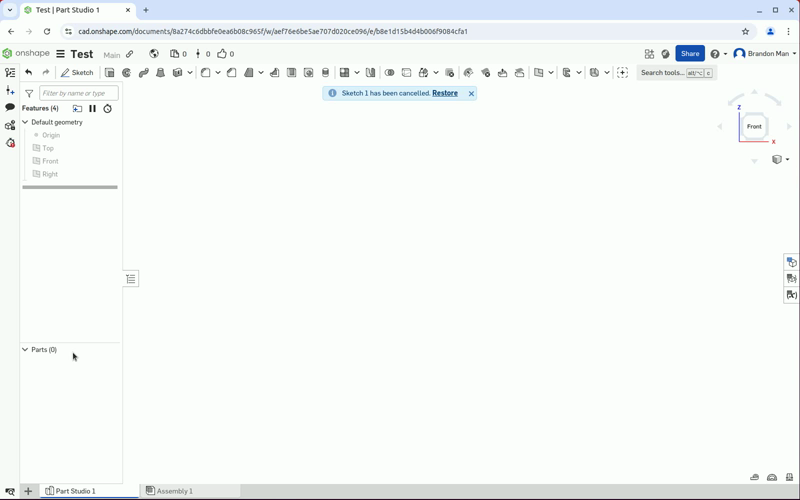
key(shift+y)
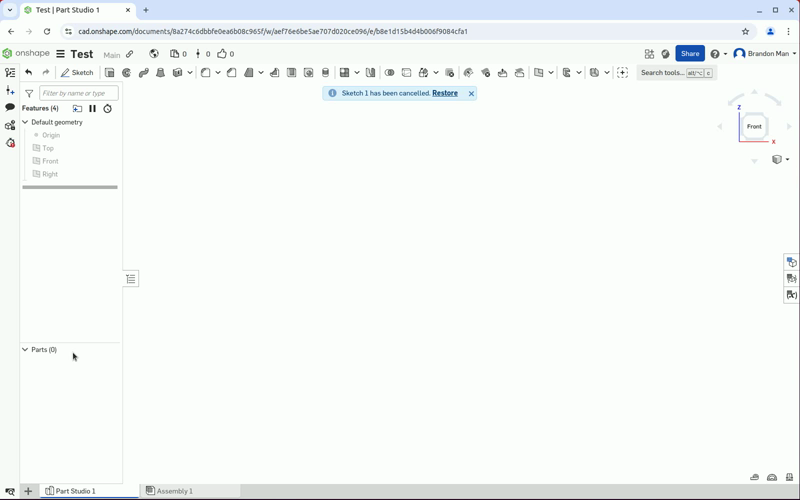
key(shift+s)
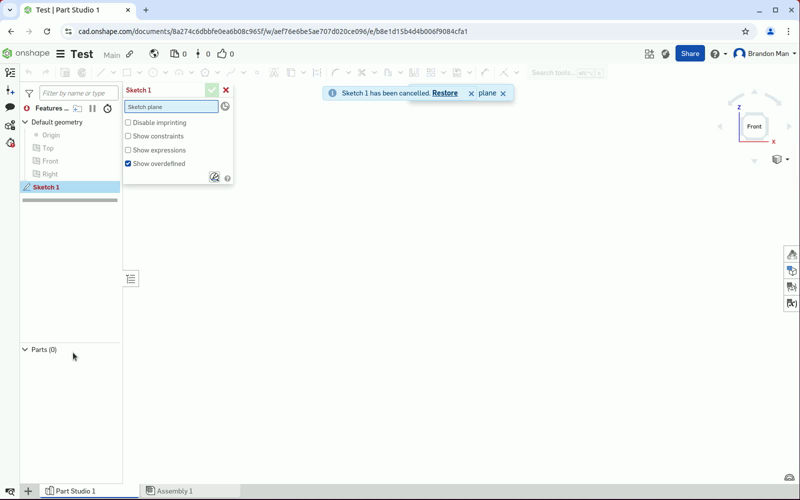
mouse_move(73, 163)
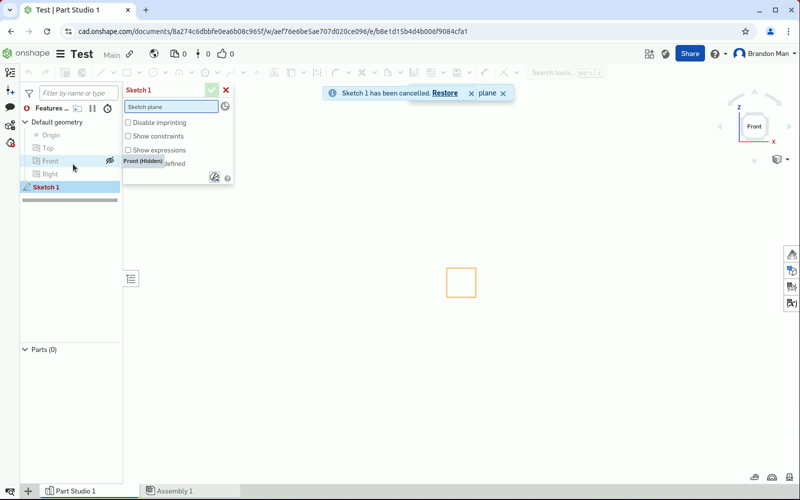
click(73, 163)
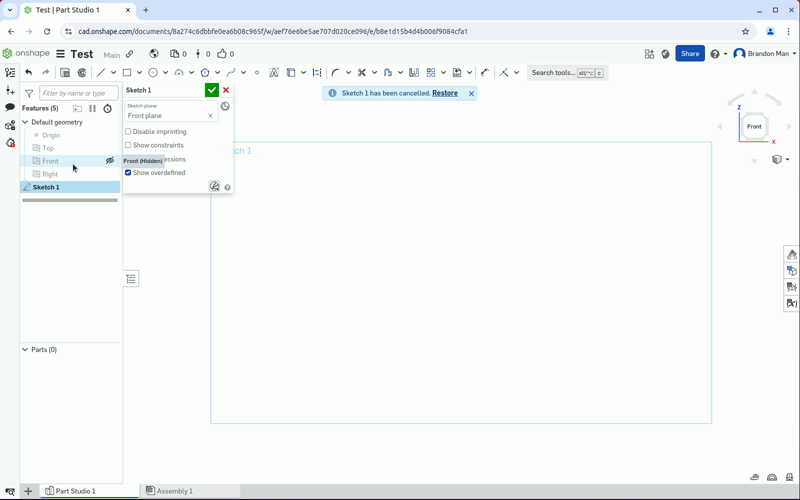
mouse_move(73, 352)
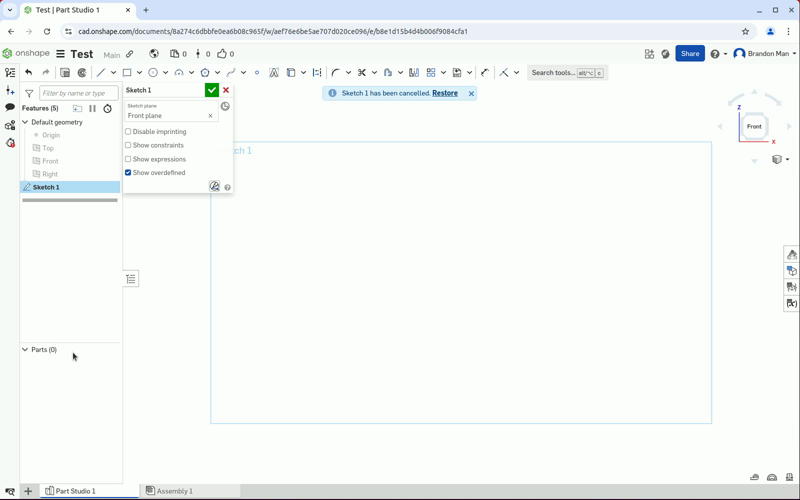
key(y)
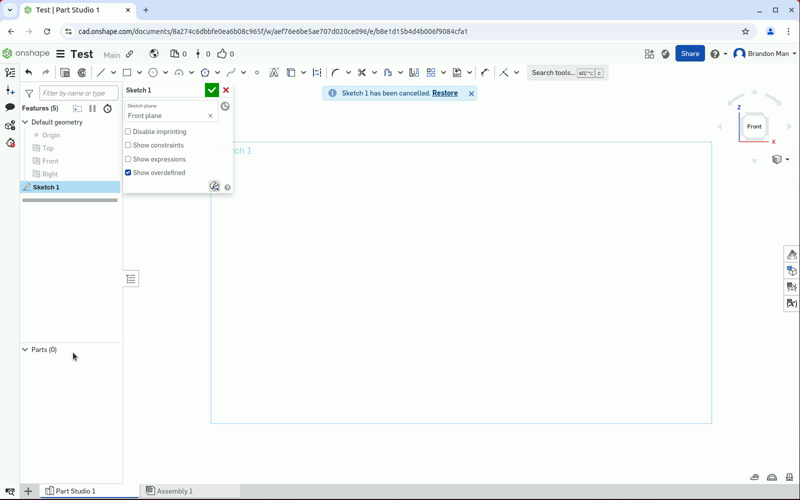
key(l)
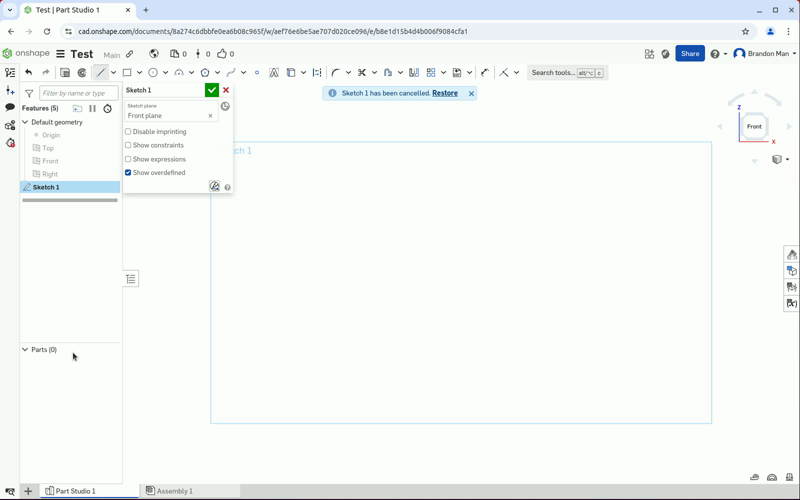
key_down(shift)
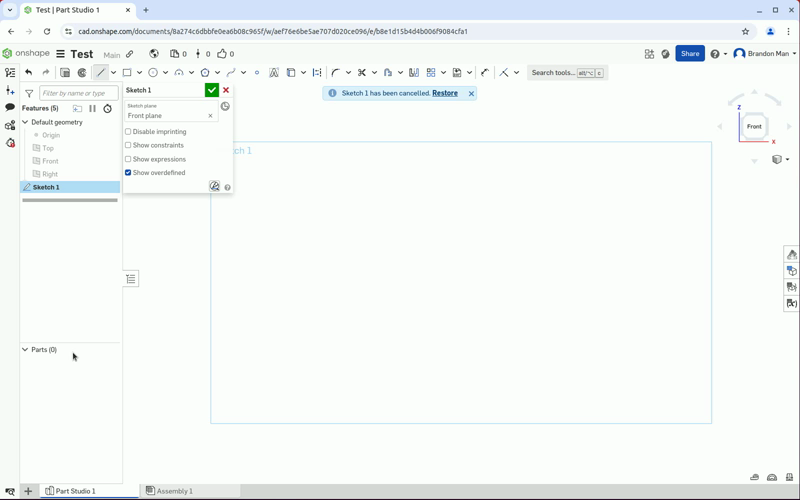
mouse_move(369, 348)
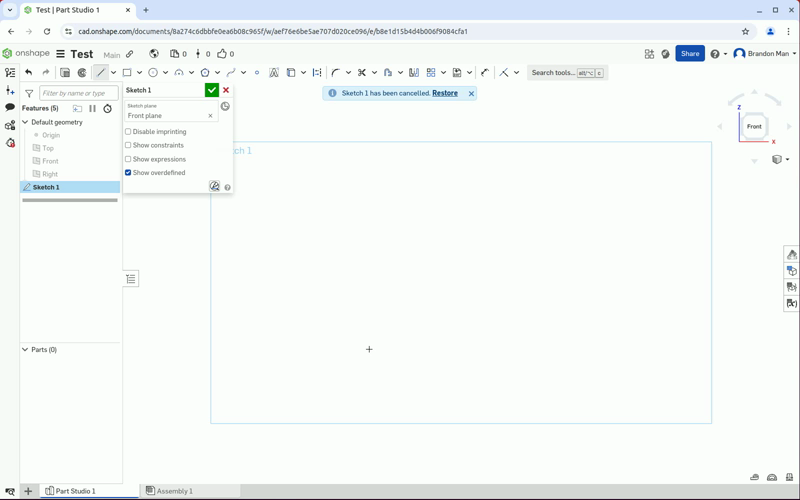
click(369, 348)
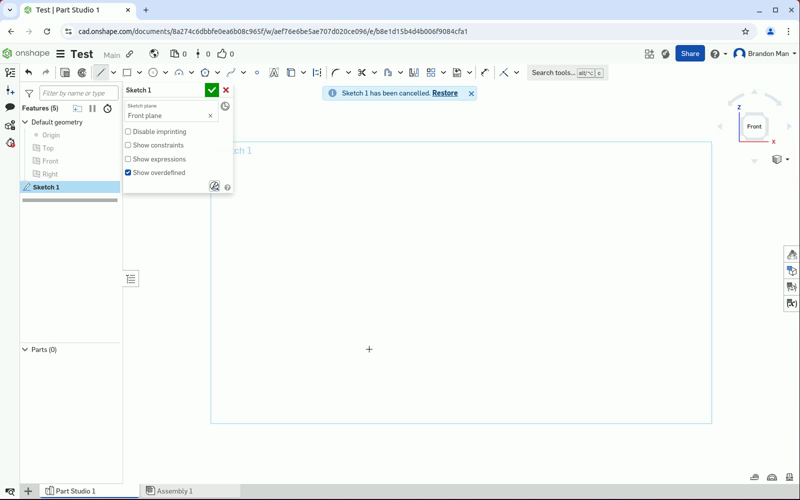
key_up(shift)
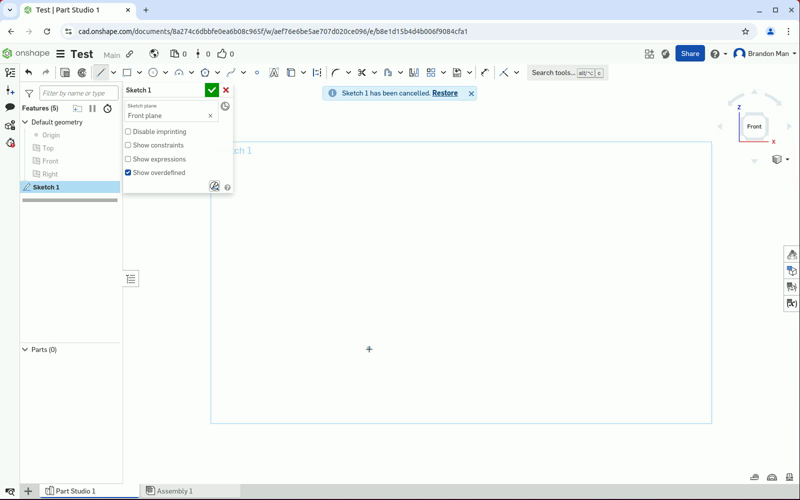
key_down(shift)
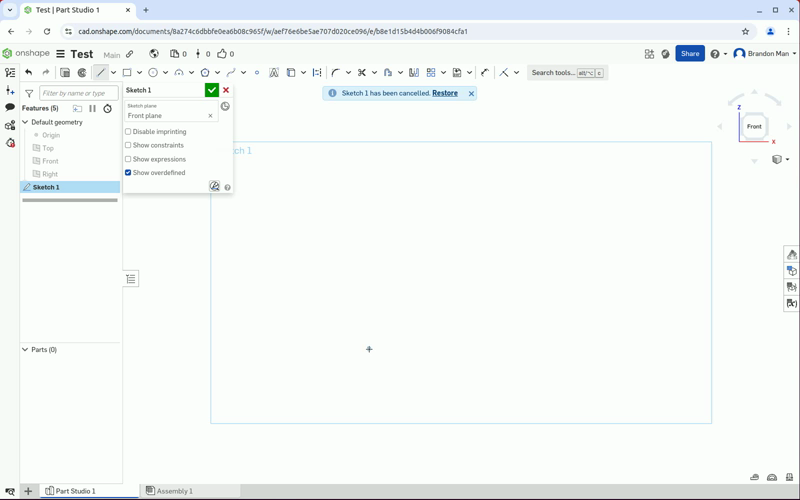
mouse_move(551, 348)
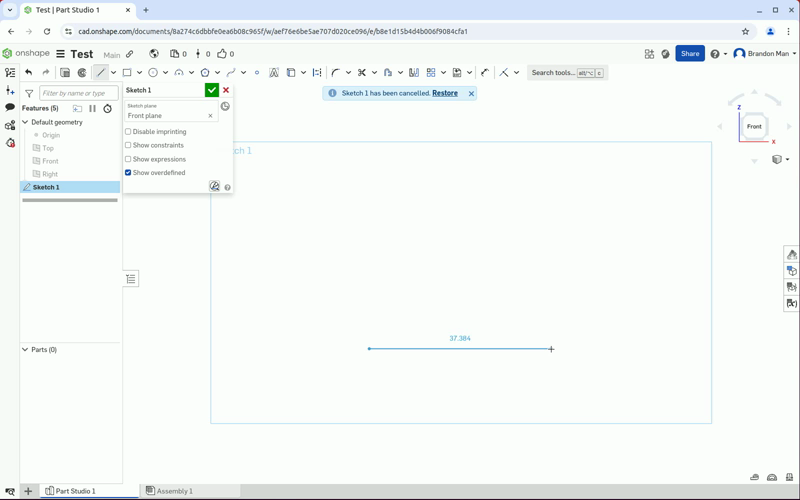
click(551, 348)
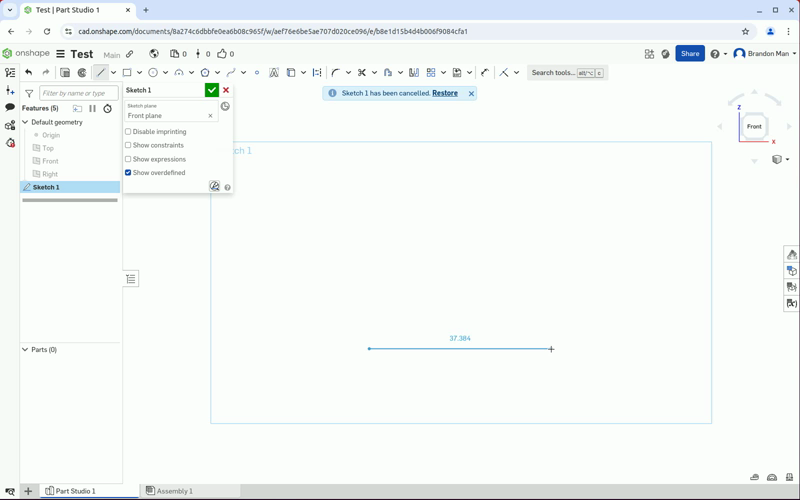
key_up(shift)
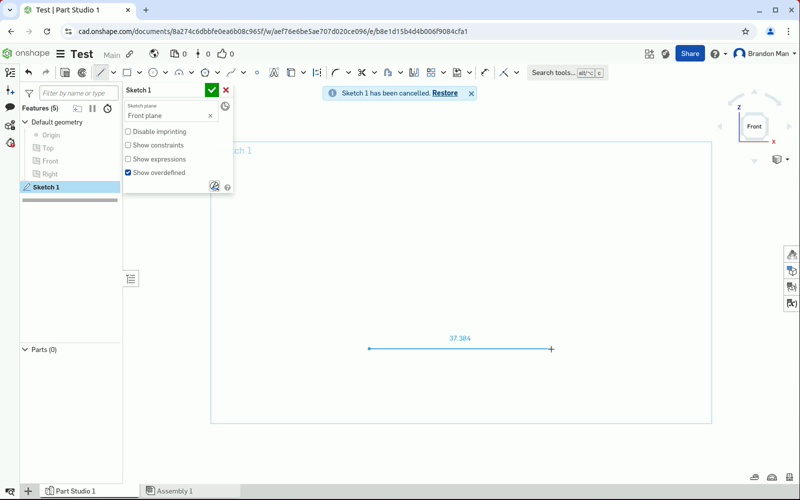
key_down(shift)
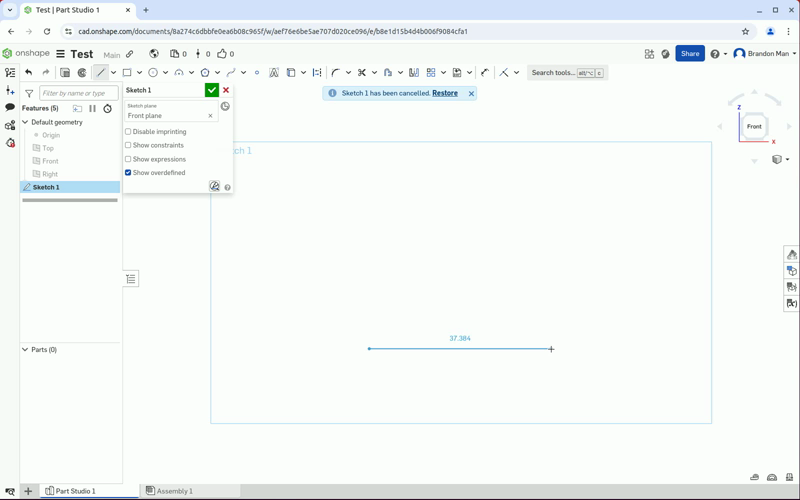
mouse_move(461, 218)
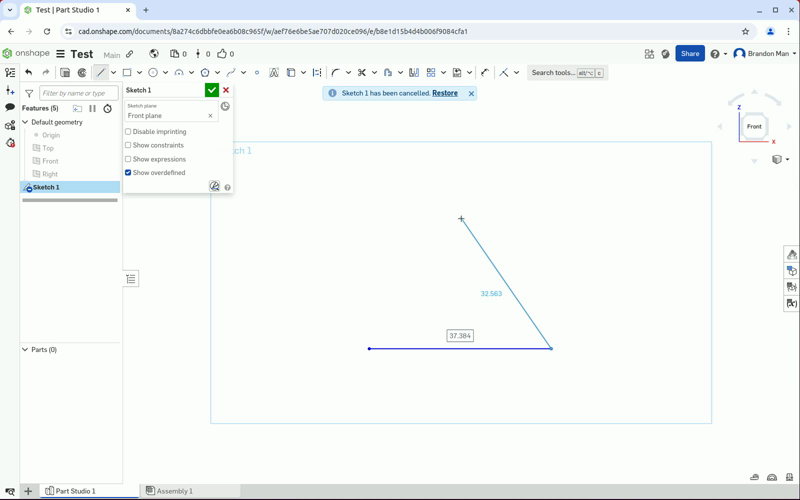
click(461, 218)
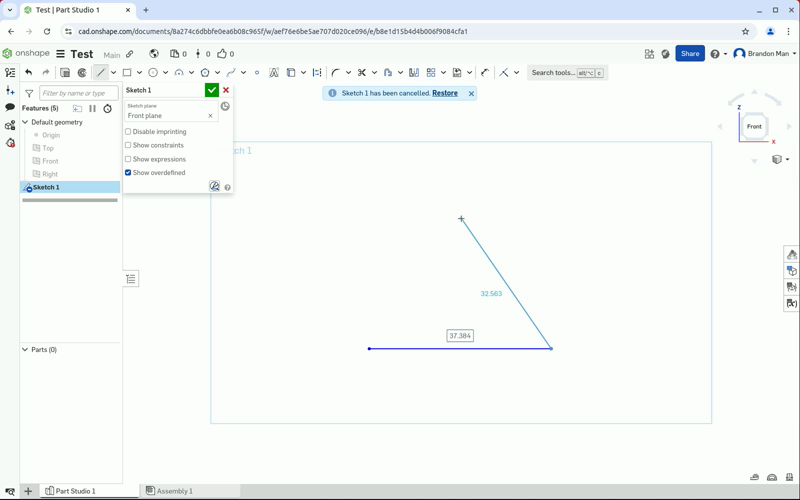
key_up(shift)
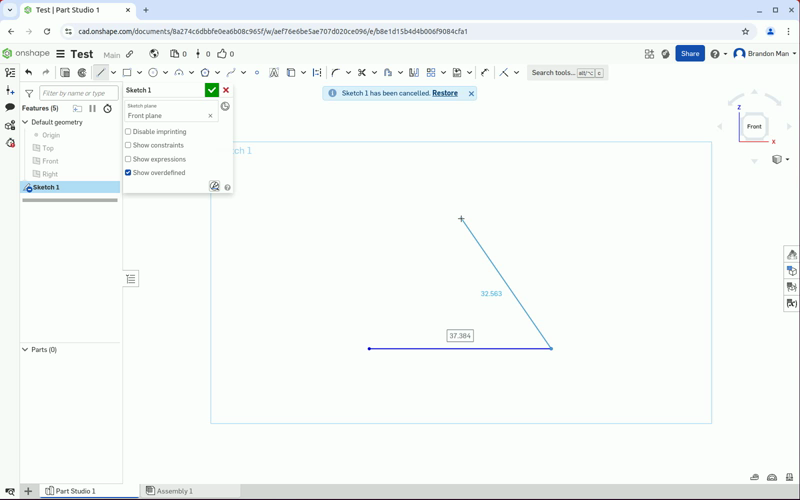
key_down(shift)
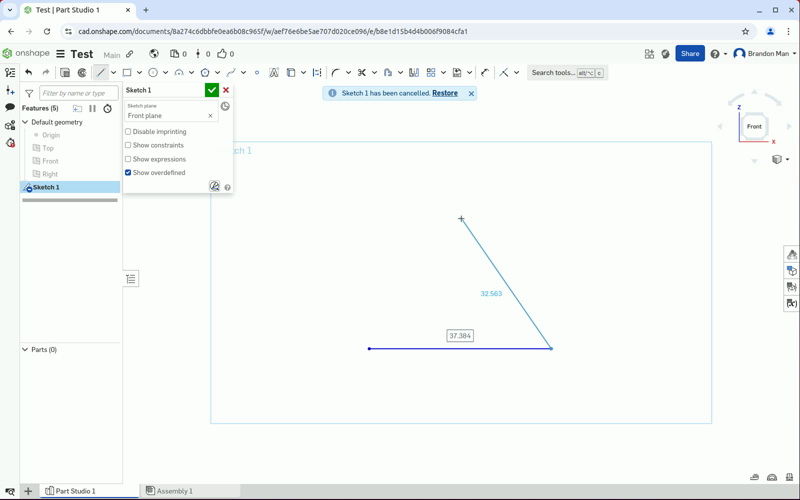
mouse_move(369, 218)
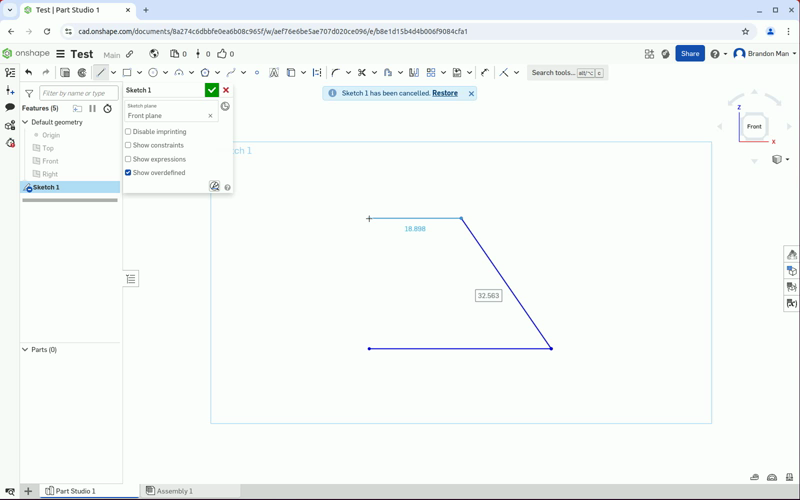
click(369, 218)
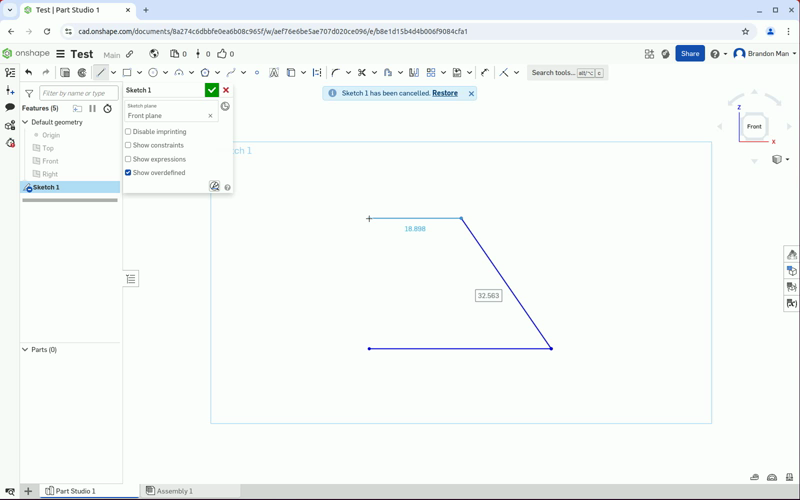
key_up(shift)
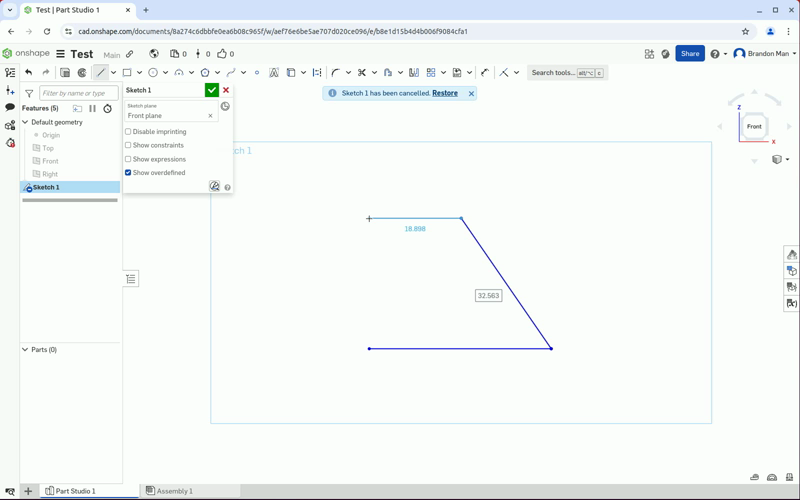
key_down(shift)
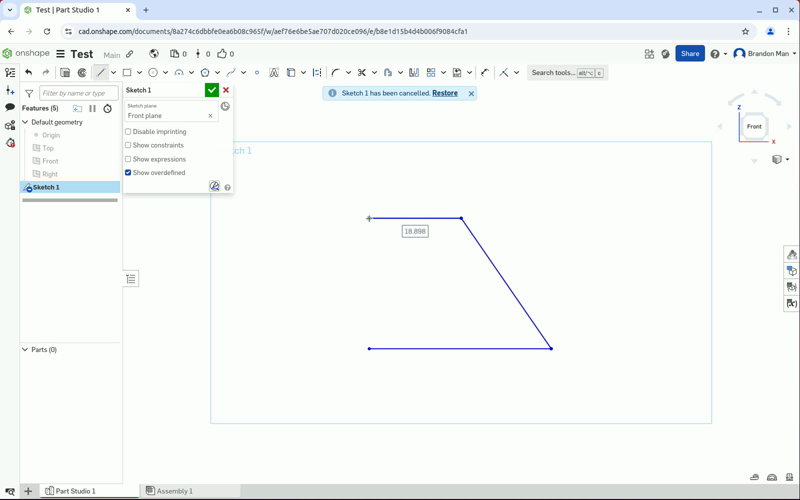
mouse_move(369, 348)
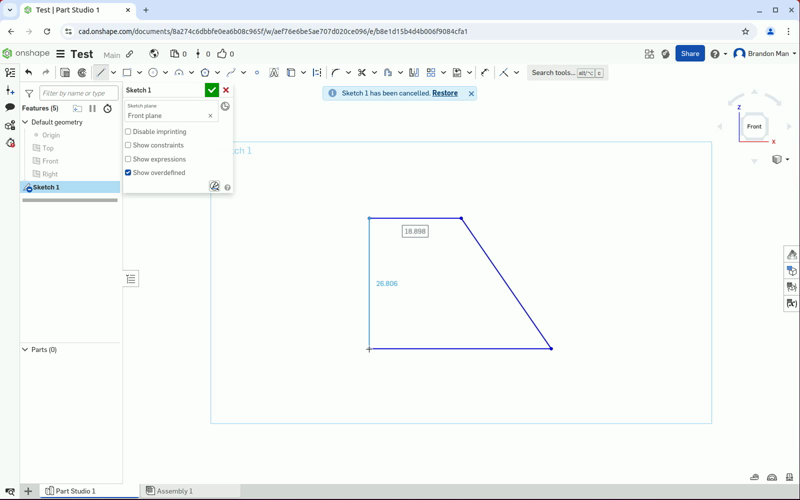
key_up(shift)
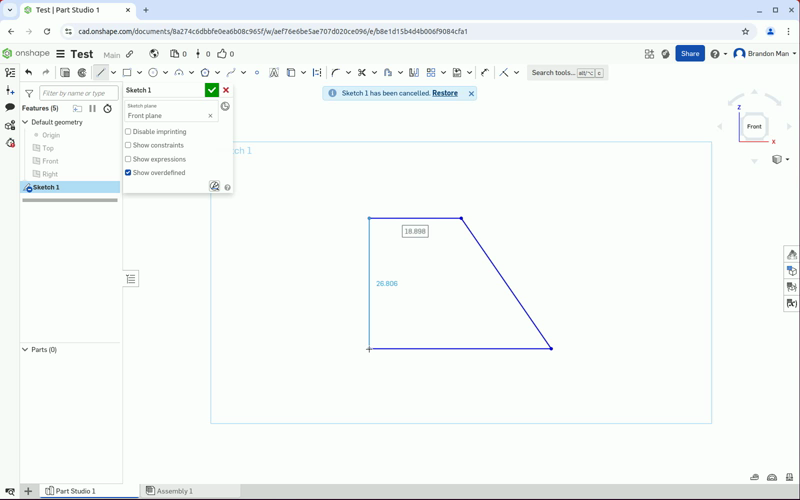
click(369, 348)
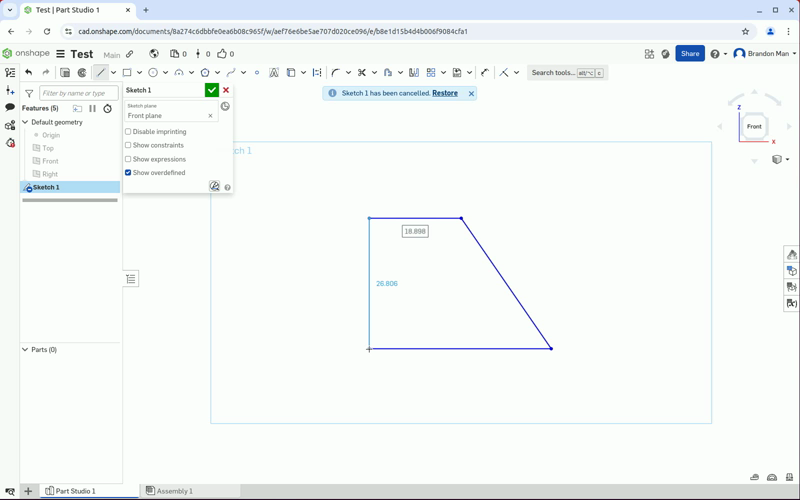
key(esc)
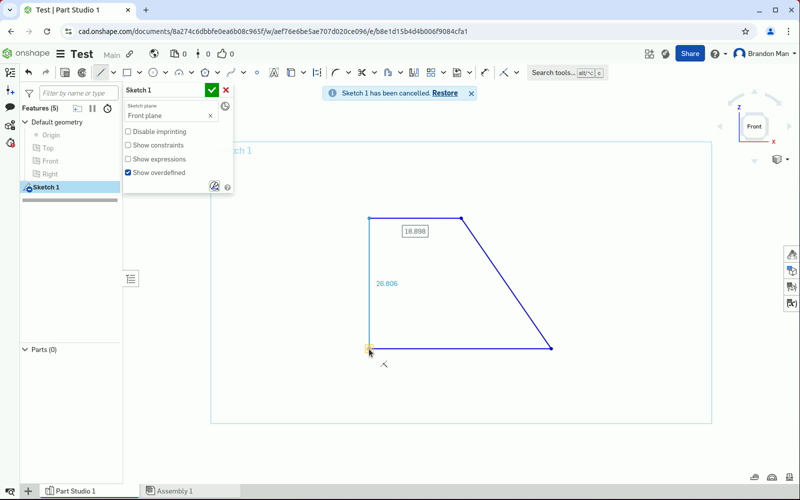
mouse_move(386, 300)
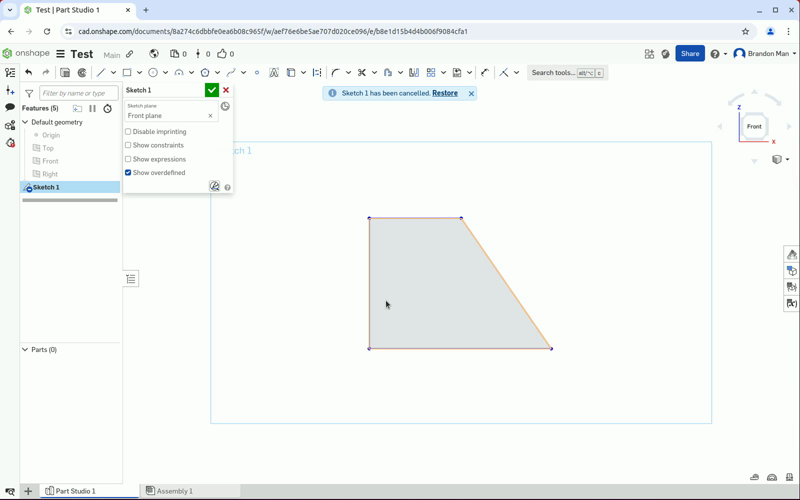
click(386, 300)
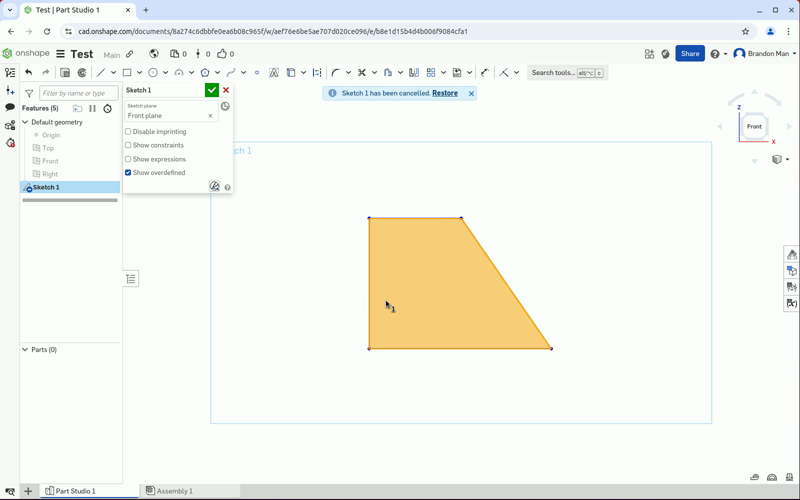
mouse_move(73, 352)
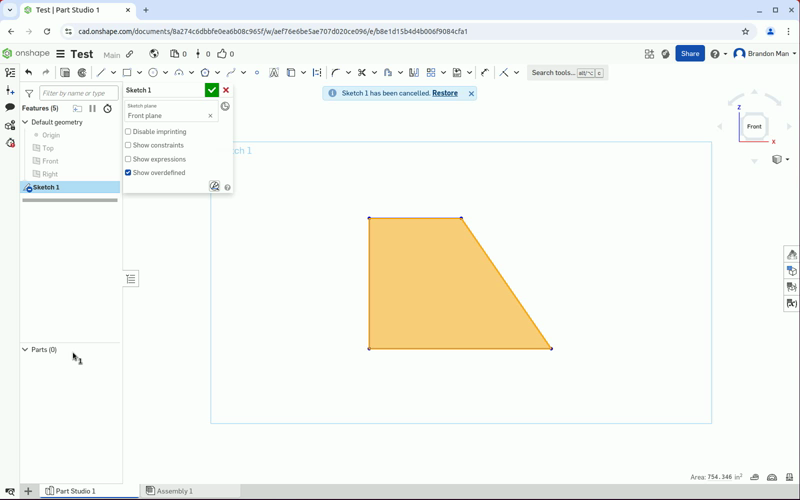
key(shift+y)
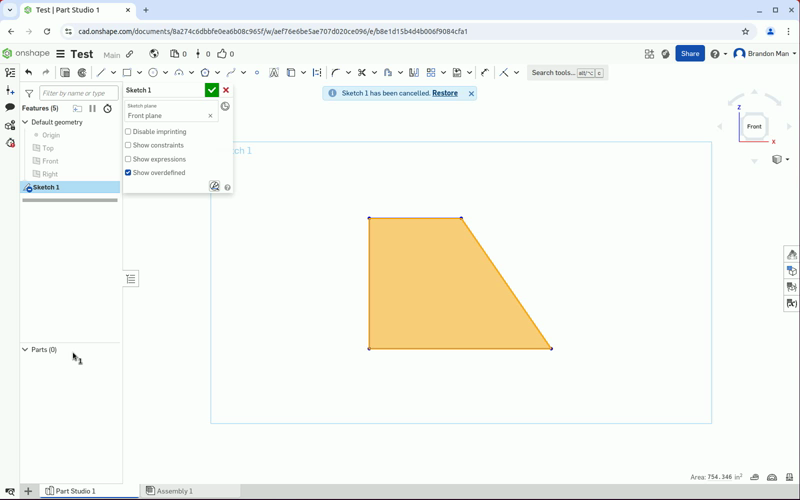
key(shift+e)
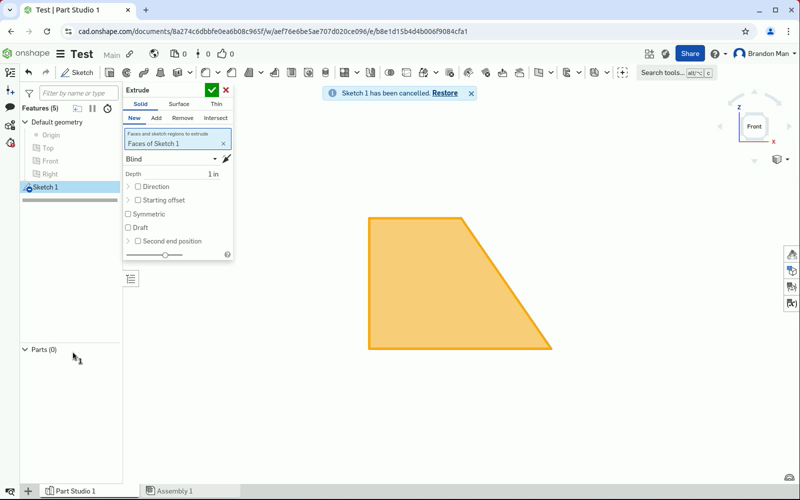
mouse_move(143, 106)
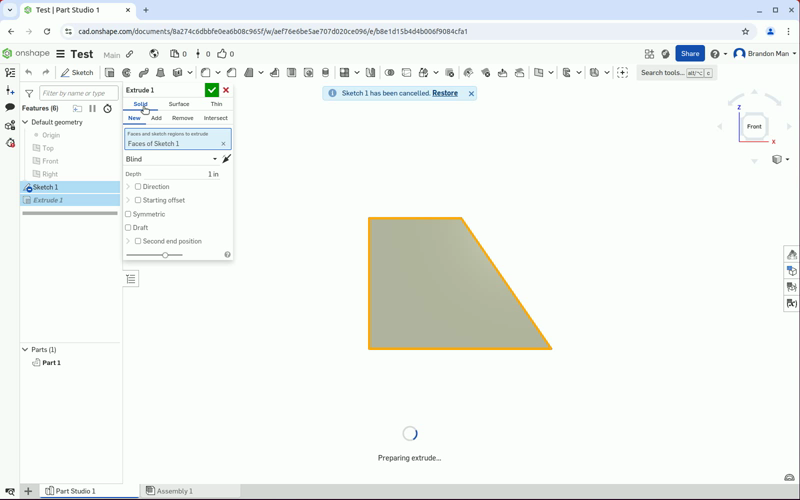
click(143, 106)
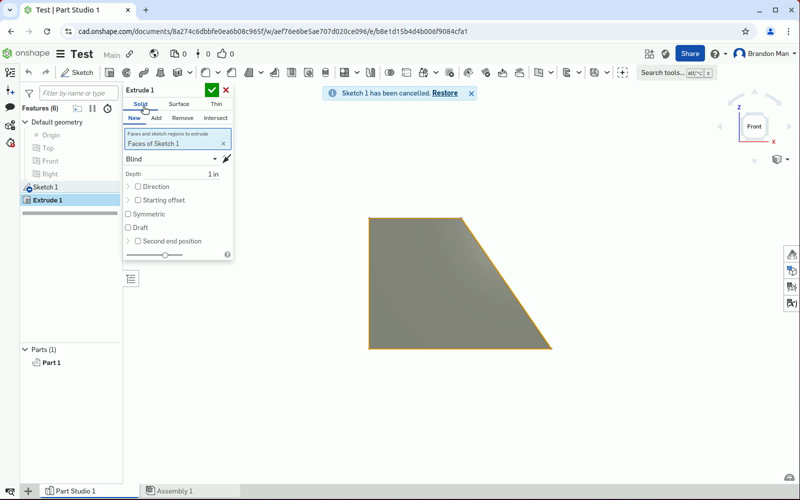
mouse_move(137, 120)
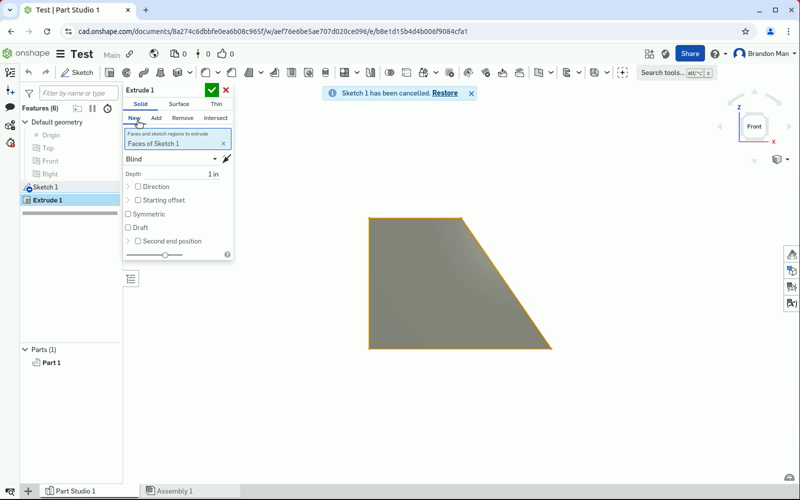
click(137, 120)
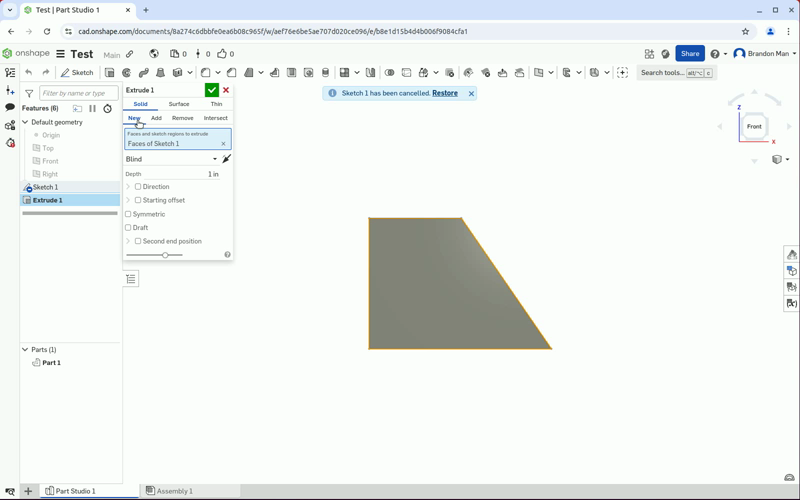
key(tab, 4)
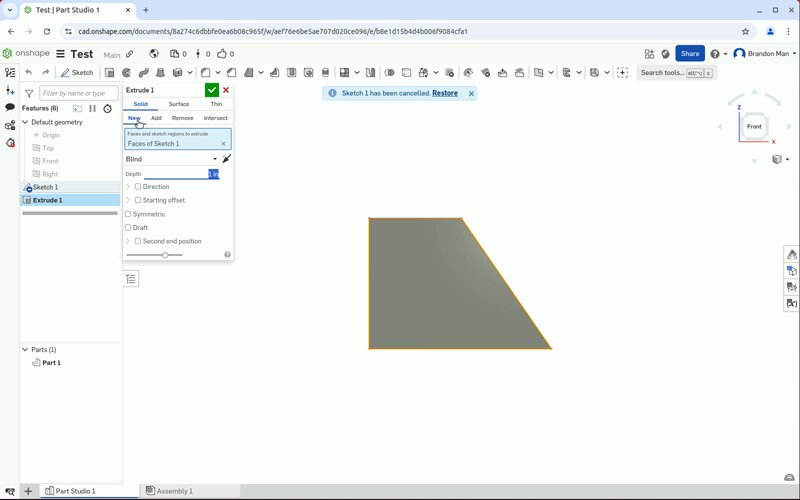
text(20.942)
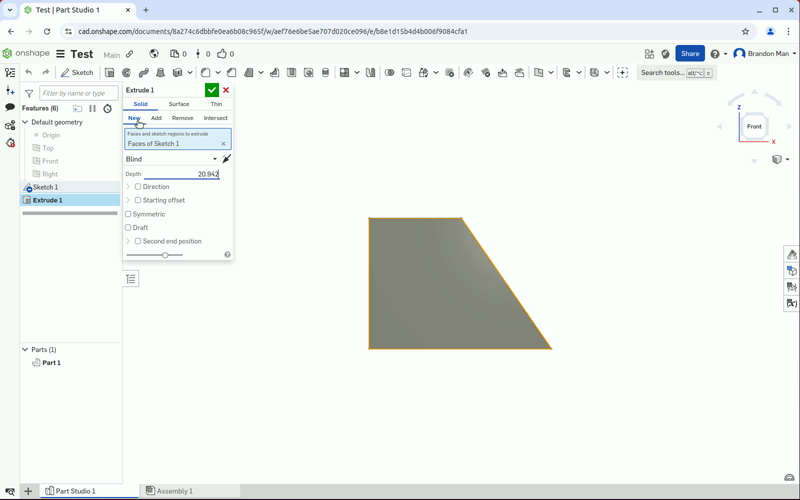
key(enter)
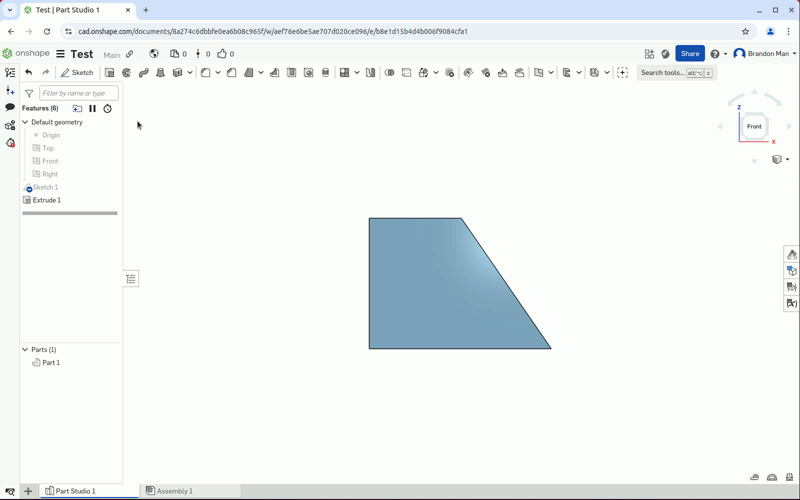
key(shift+h)
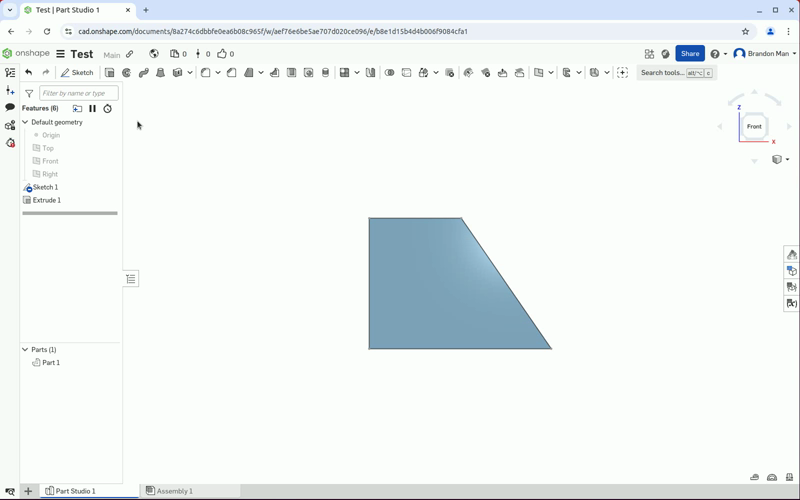
key(shift+h)
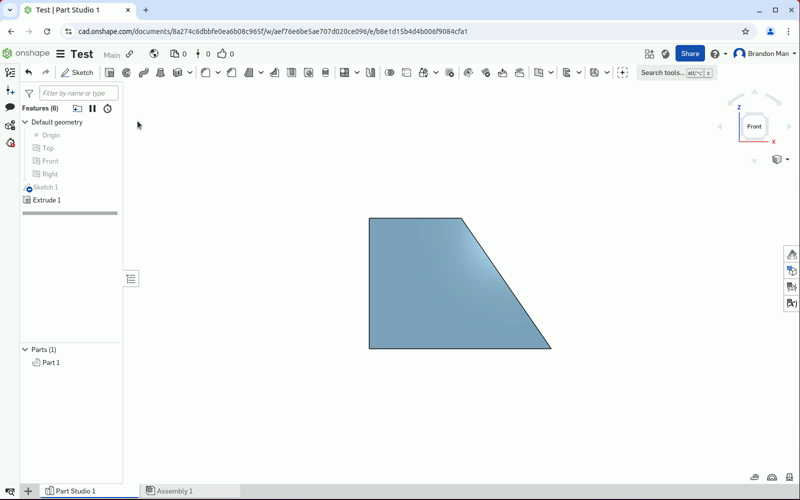
mouse_move(73, 189)
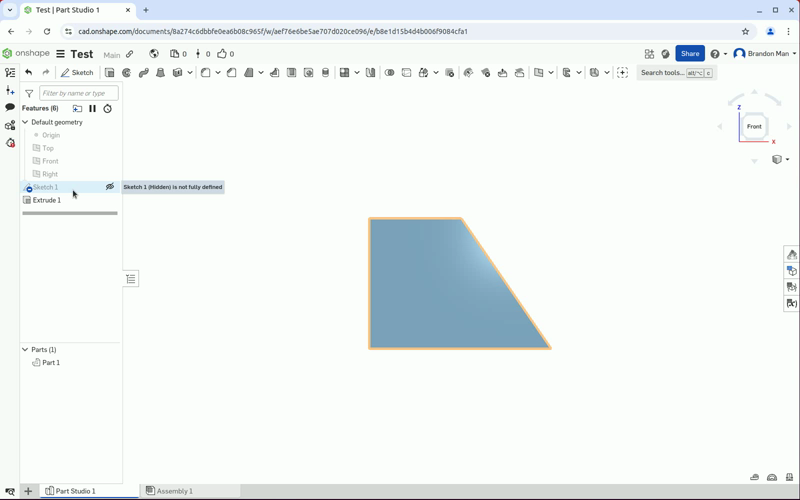
click(73, 189)
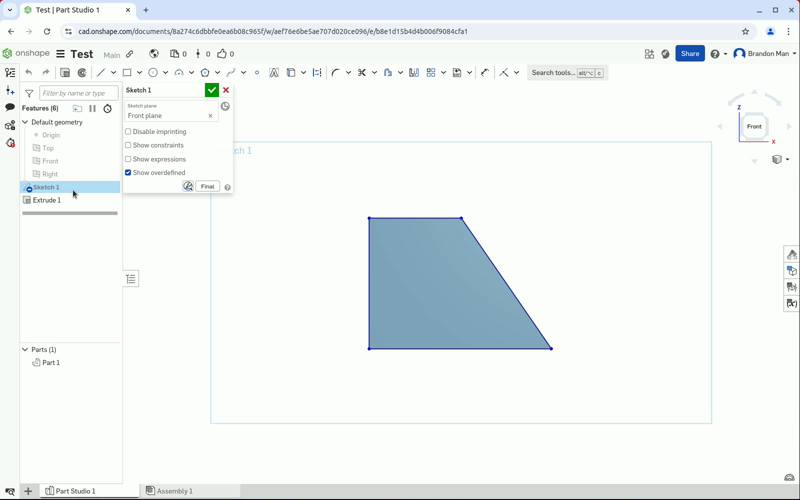
mouse_move(229, 92)
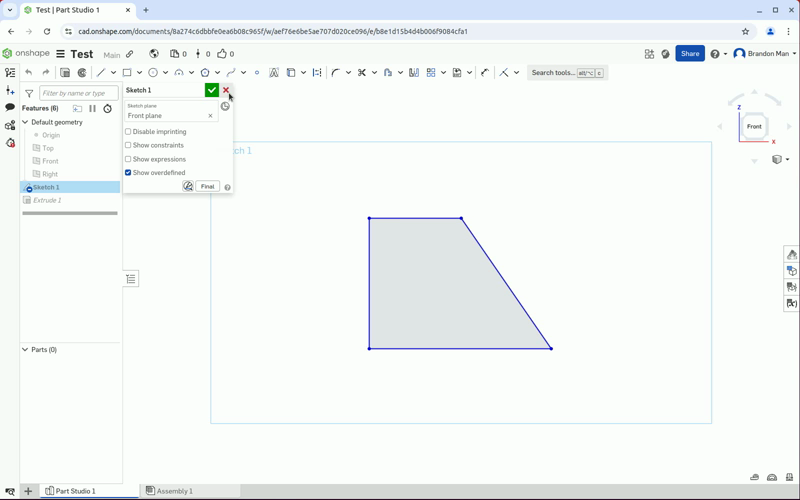
click(229, 92)
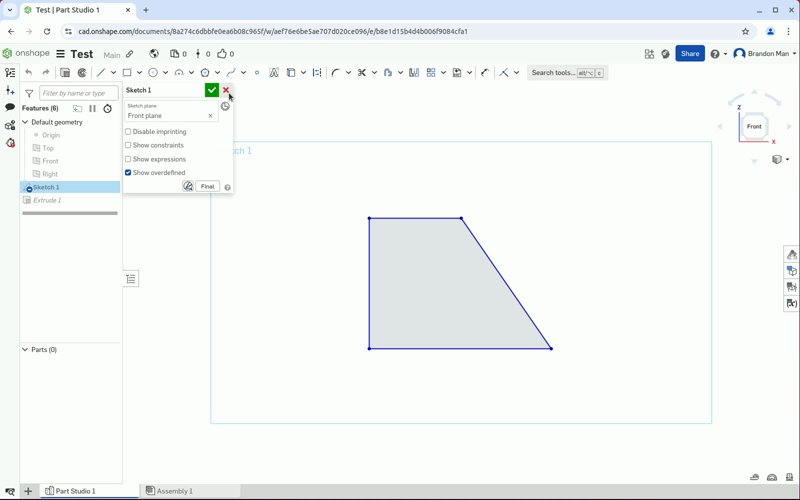
key(shift+s)
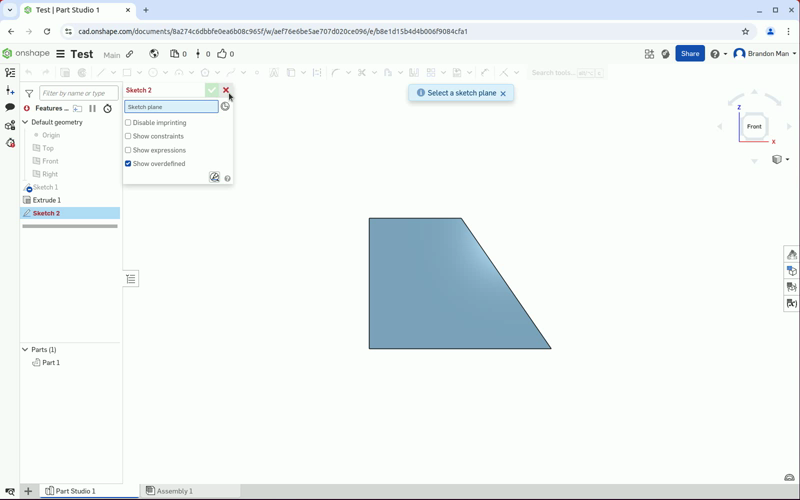
mouse_move(73, 163)
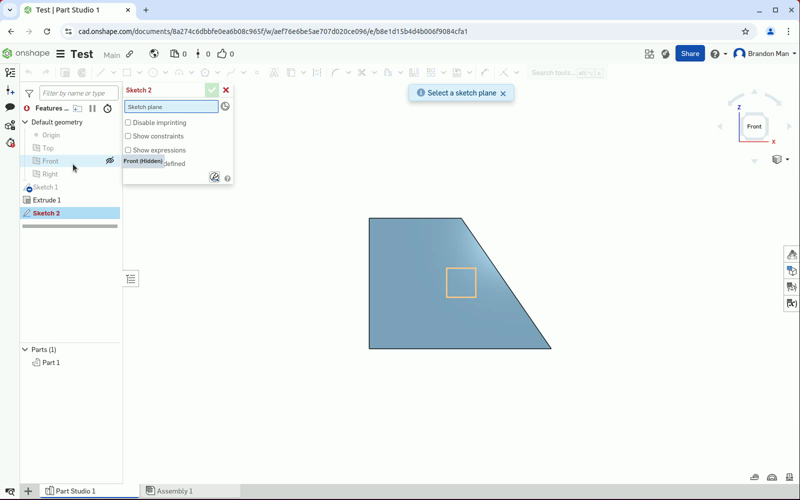
click(73, 163)
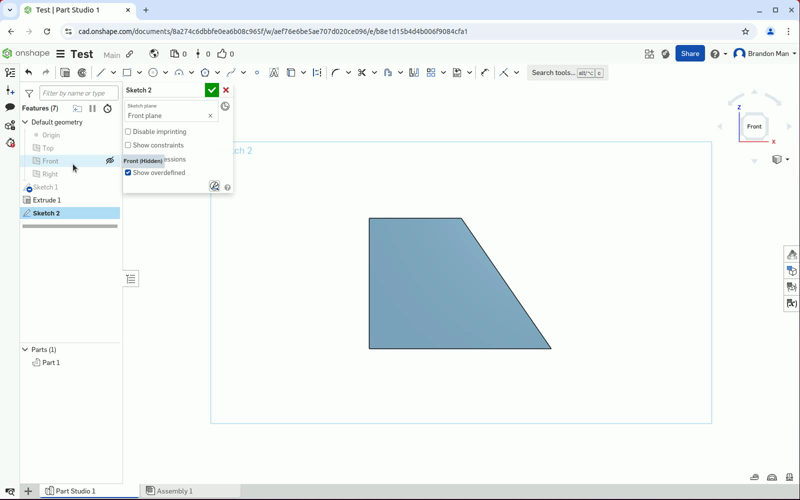
mouse_move(73, 352)
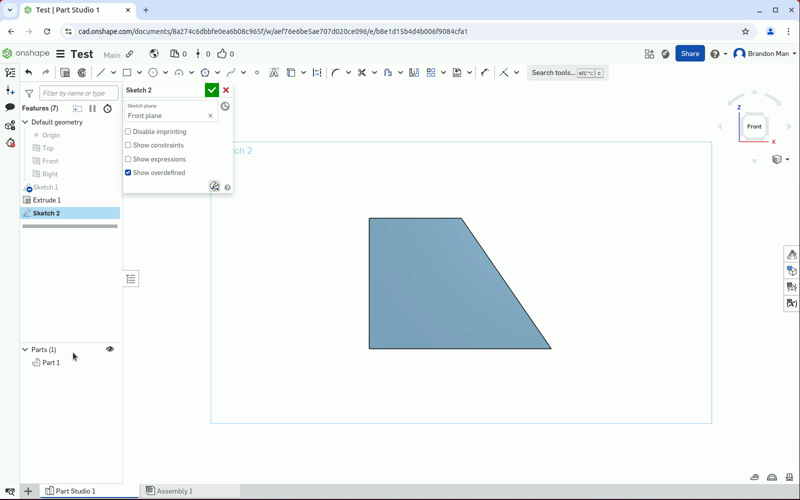
key(y)
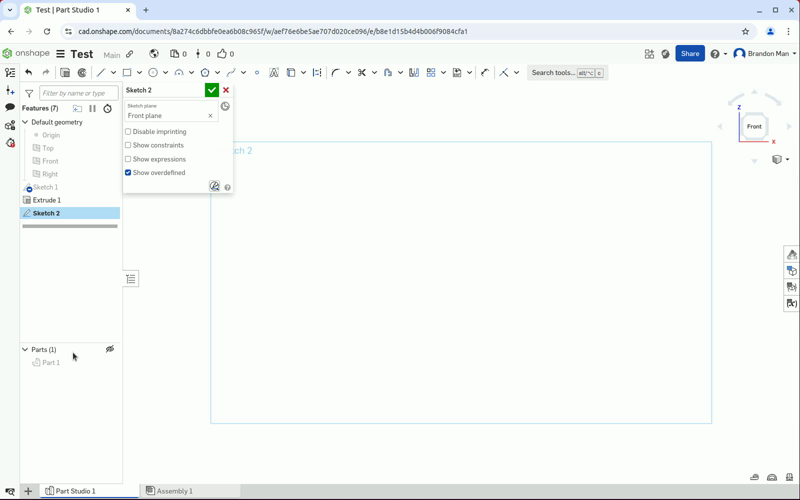
key(l)
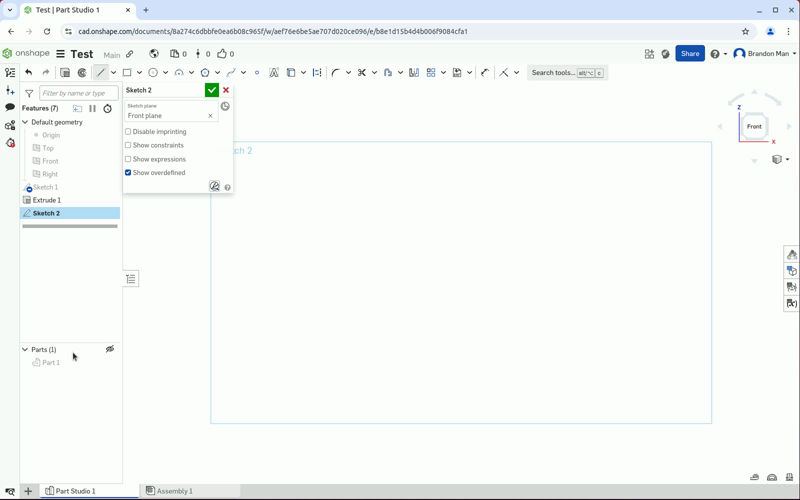
key_down(shift)
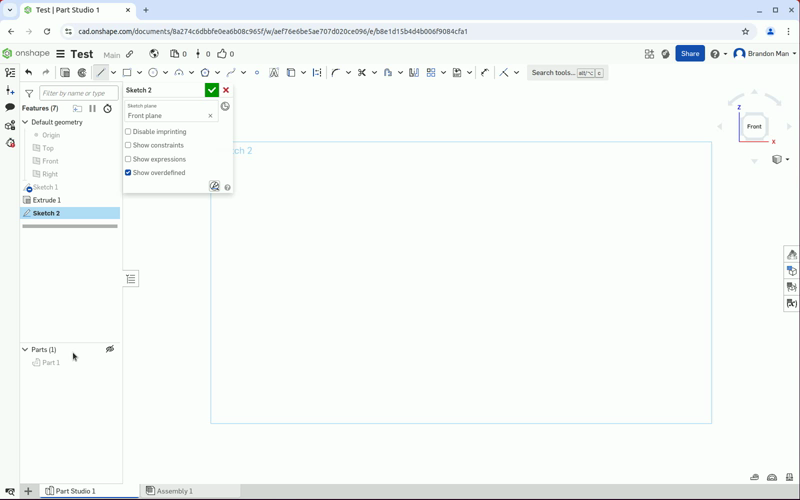
mouse_move(359, 357)
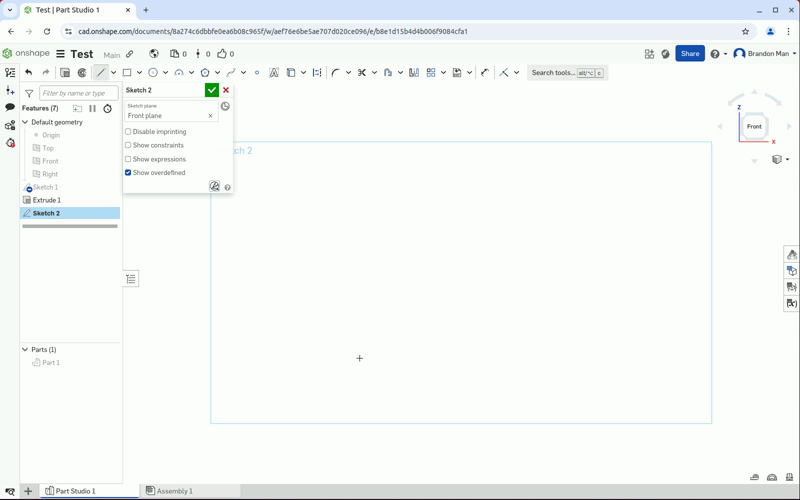
click(359, 357)
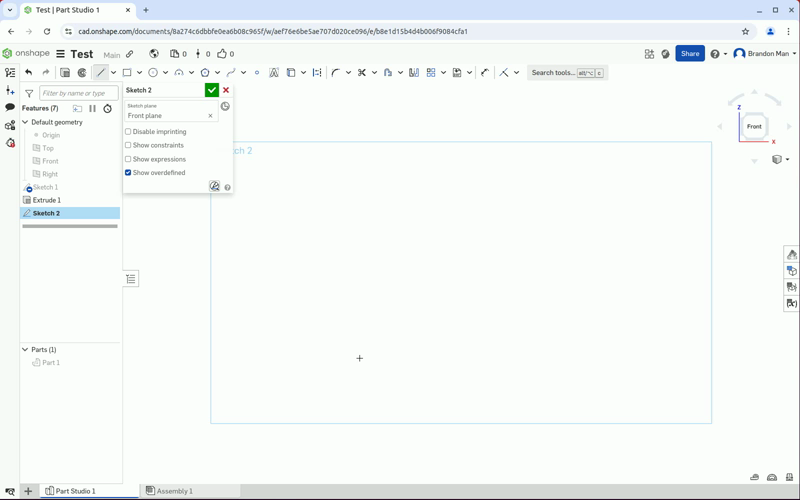
key_up(shift)
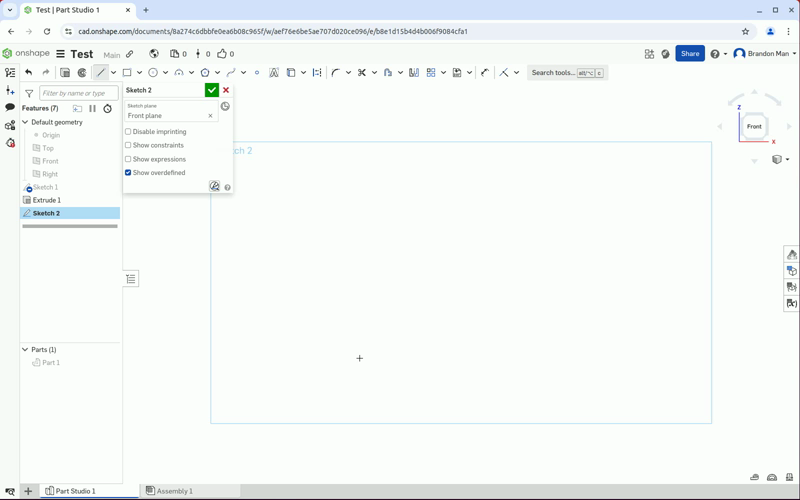
key_down(shift)
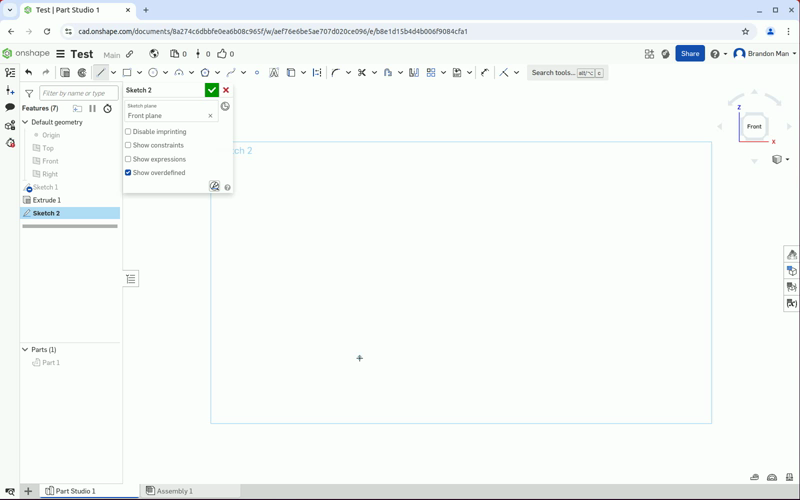
mouse_move(561, 357)
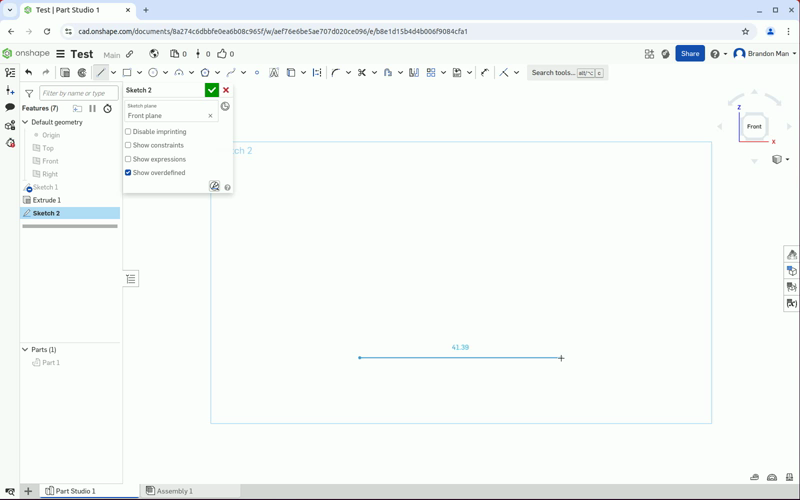
click(561, 357)
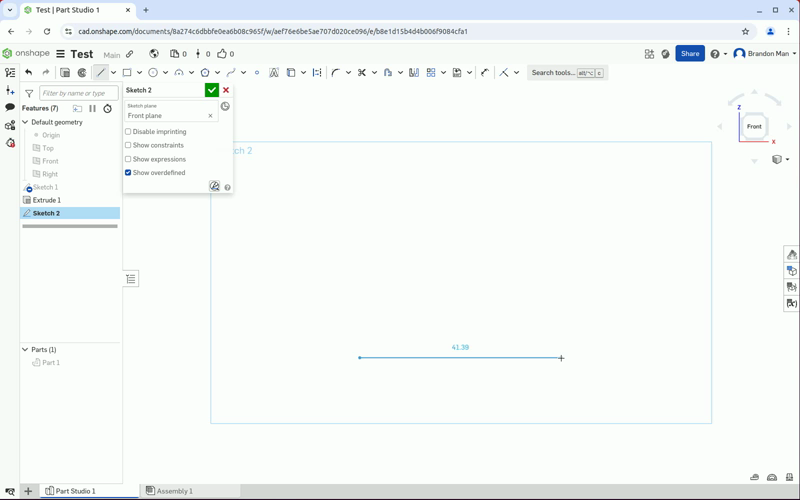
key_up(shift)
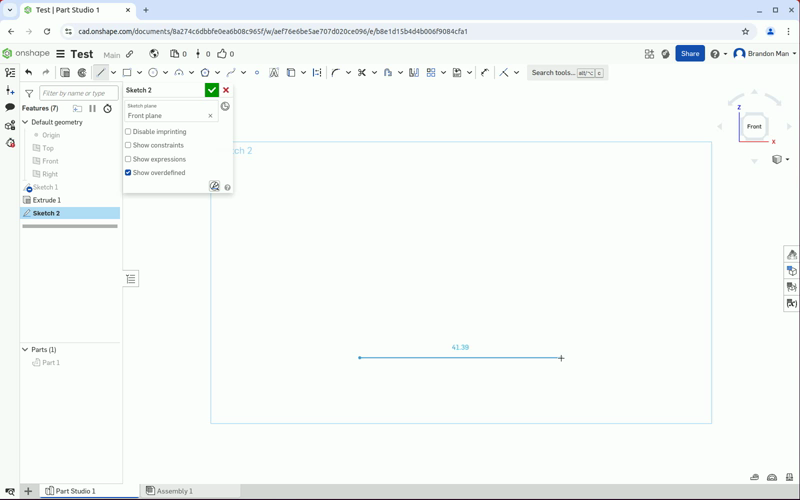
key_down(shift)
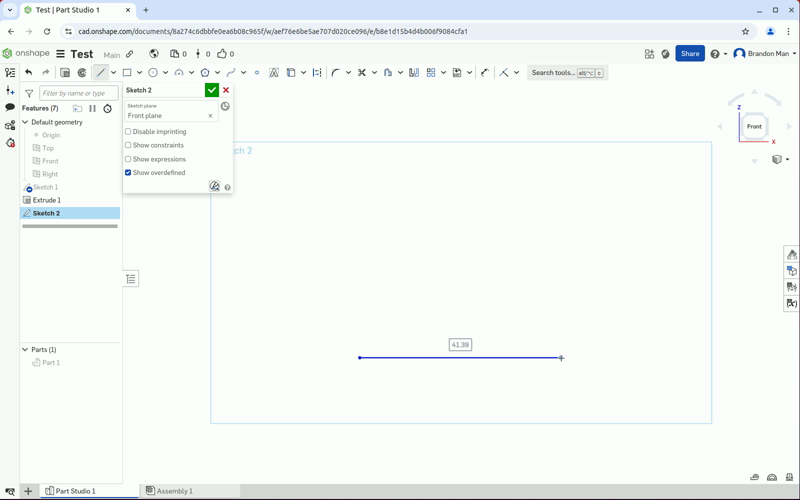
mouse_move(589, 357)
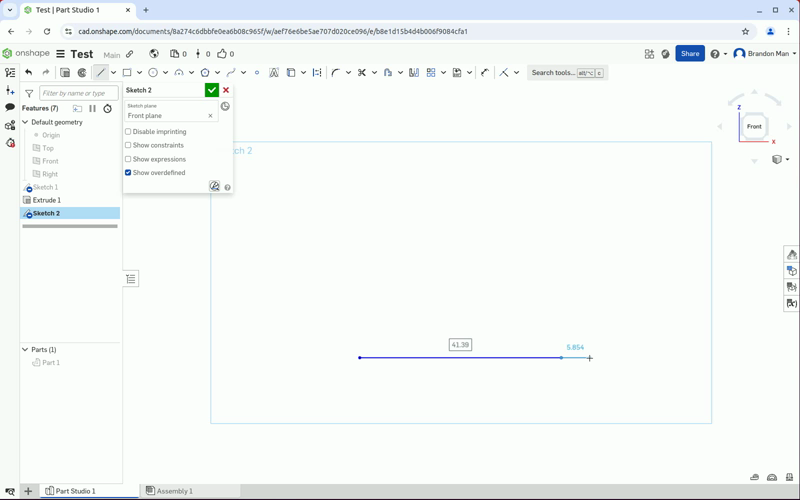
mouse_move(572, 357)
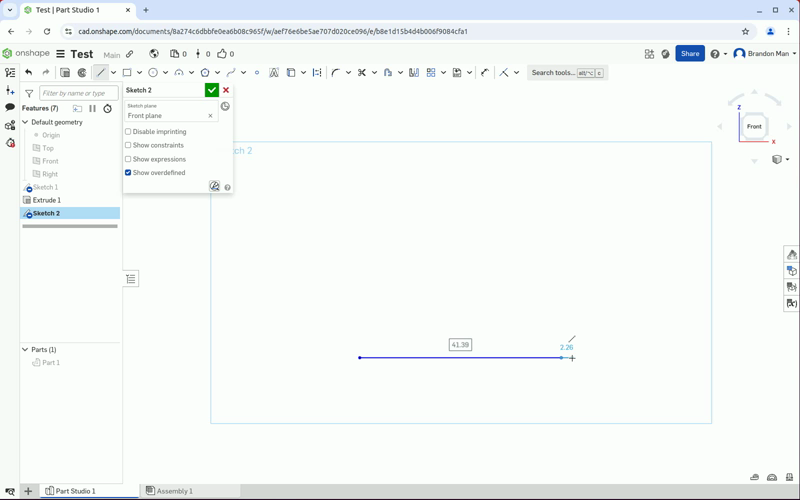
click(572, 357)
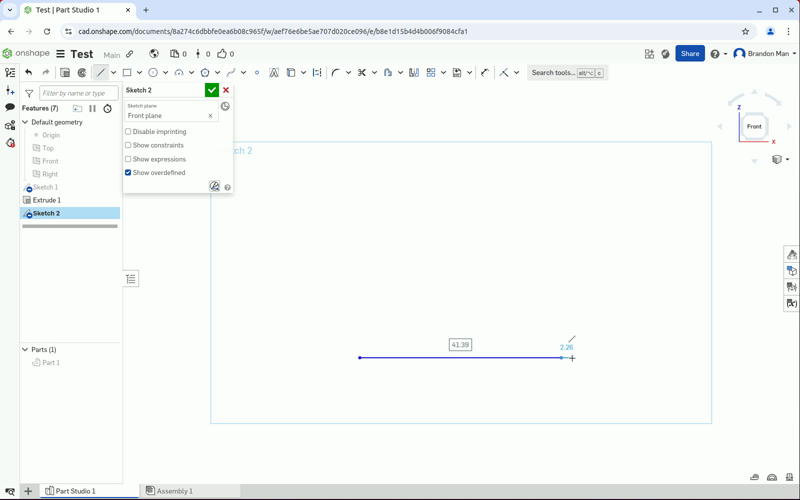
key_up(shift)
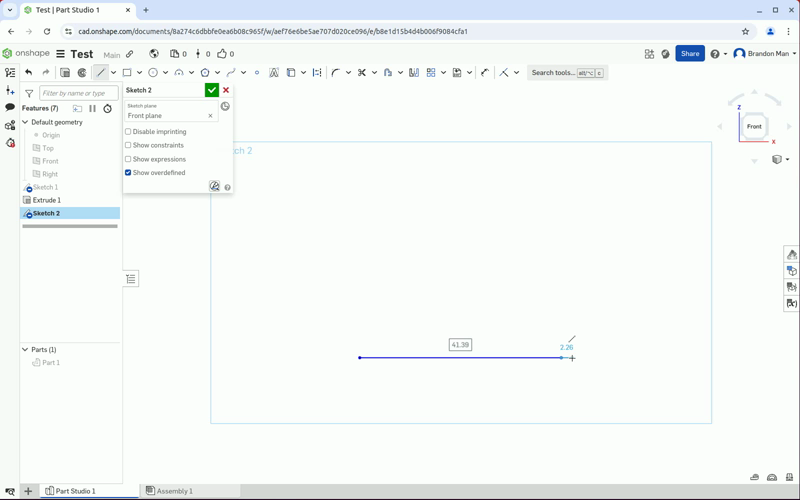
key_down(shift)
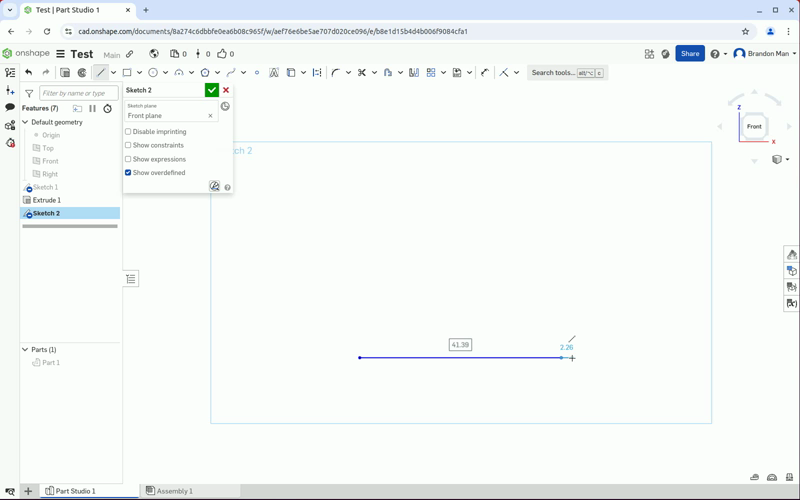
mouse_move(589, 357)
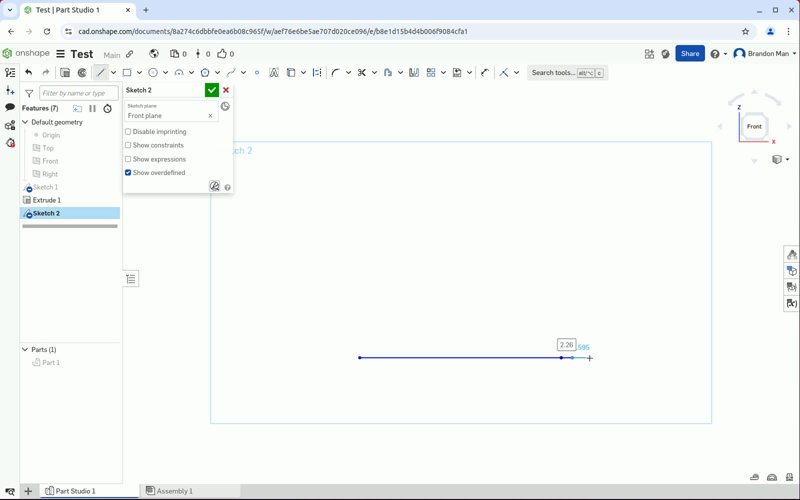
mouse_move(561, 344)
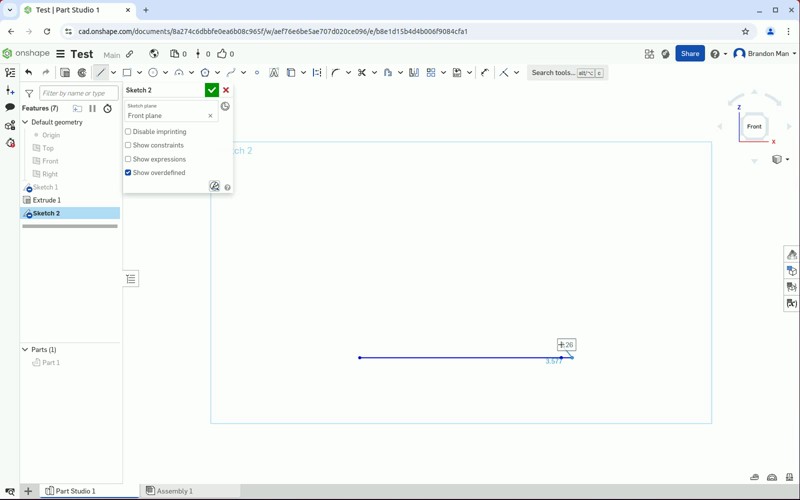
click(561, 344)
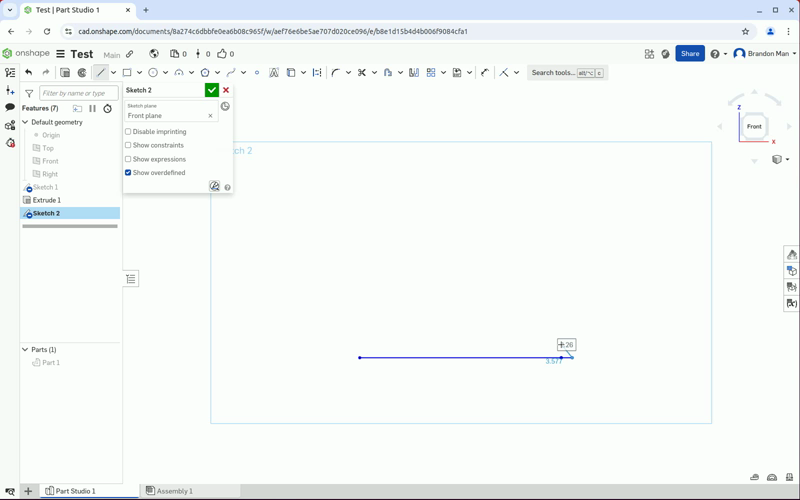
key_up(shift)
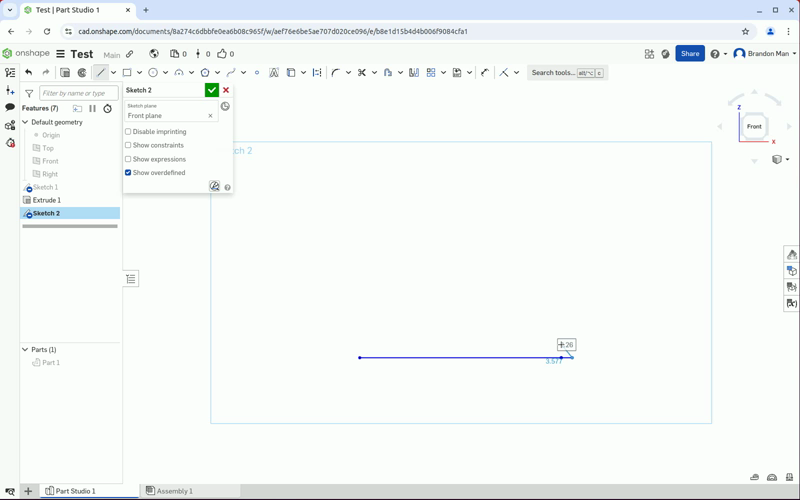
key_down(shift)
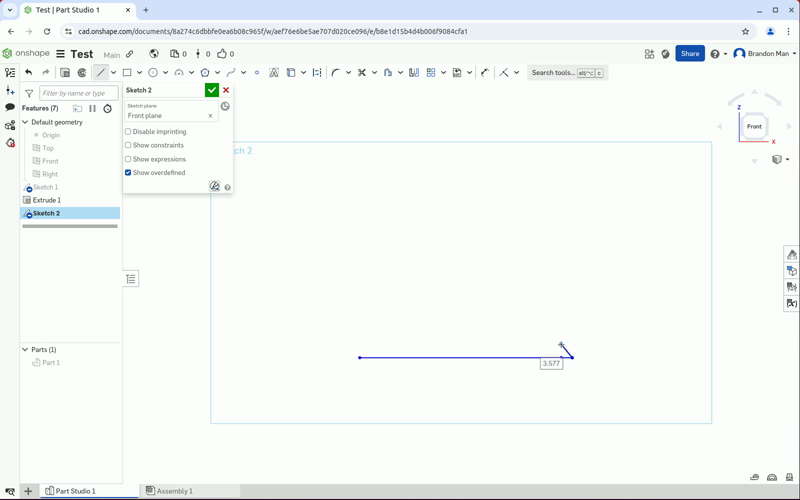
mouse_move(469, 210)
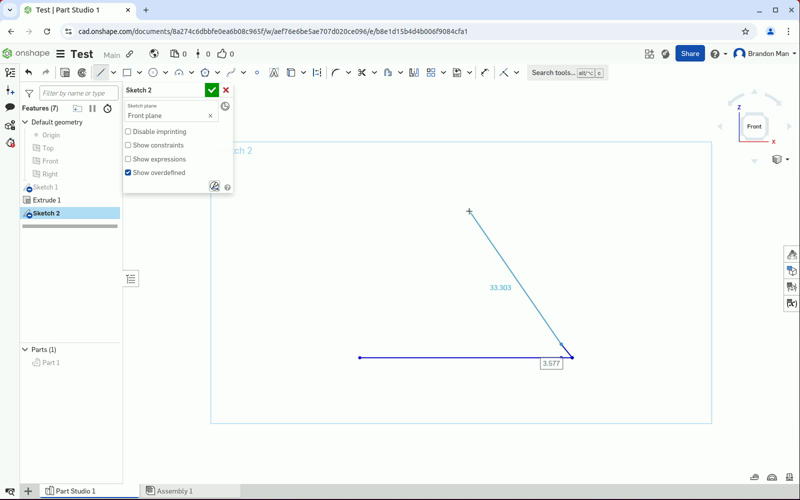
click(469, 210)
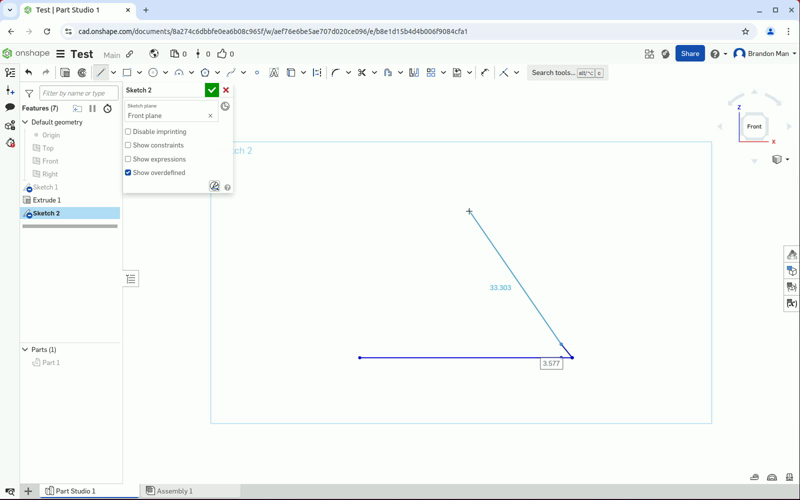
key_up(shift)
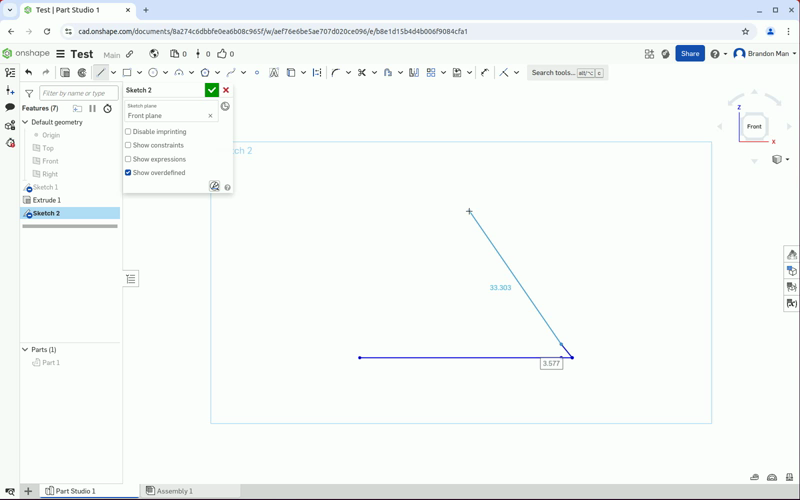
key_down(shift)
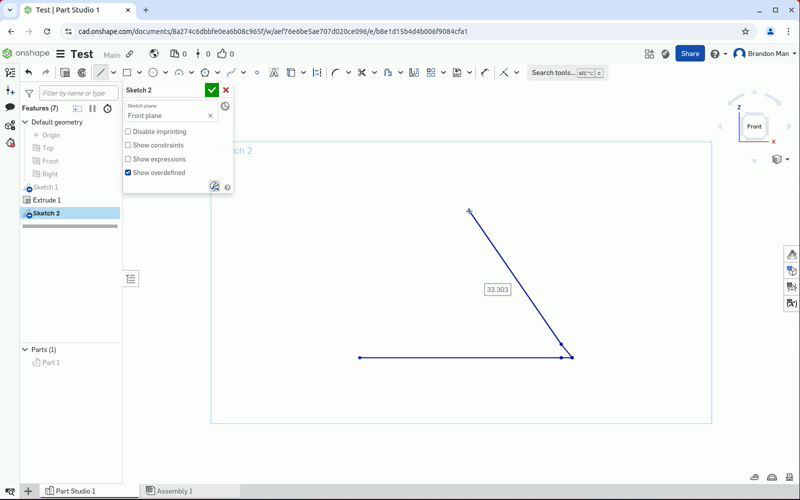
mouse_move(359, 210)
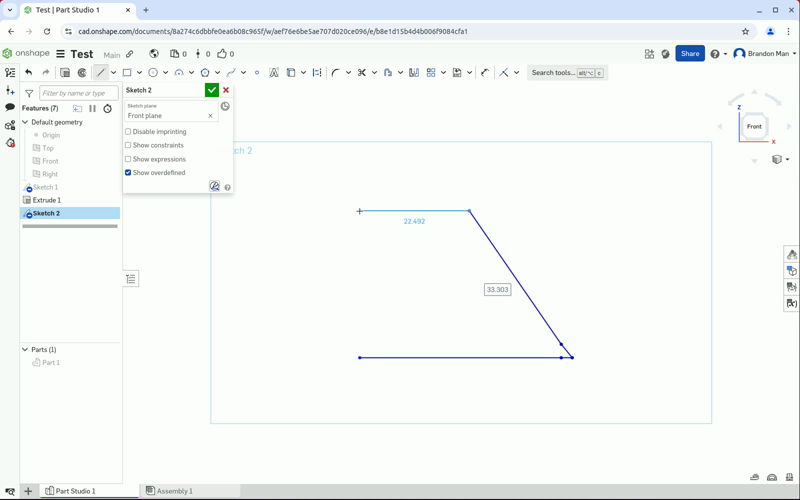
click(359, 210)
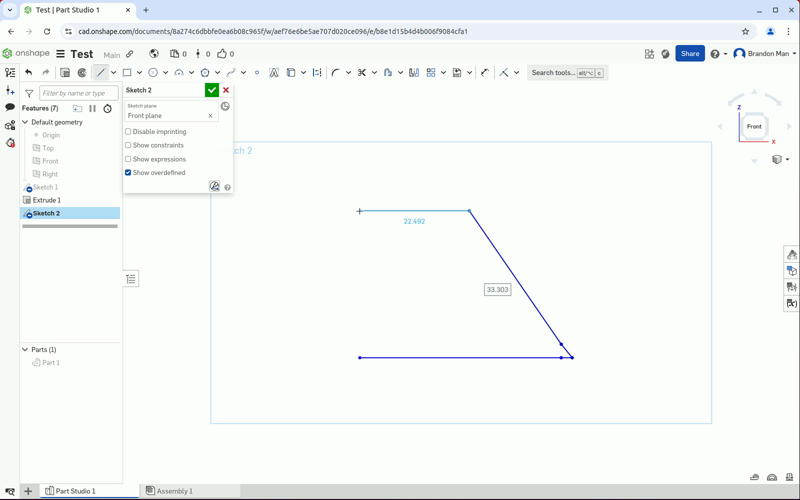
key_up(shift)
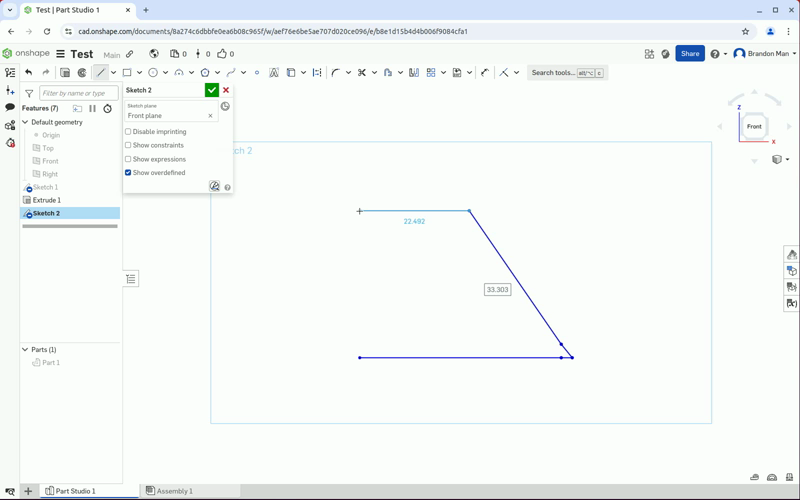
key_down(shift)
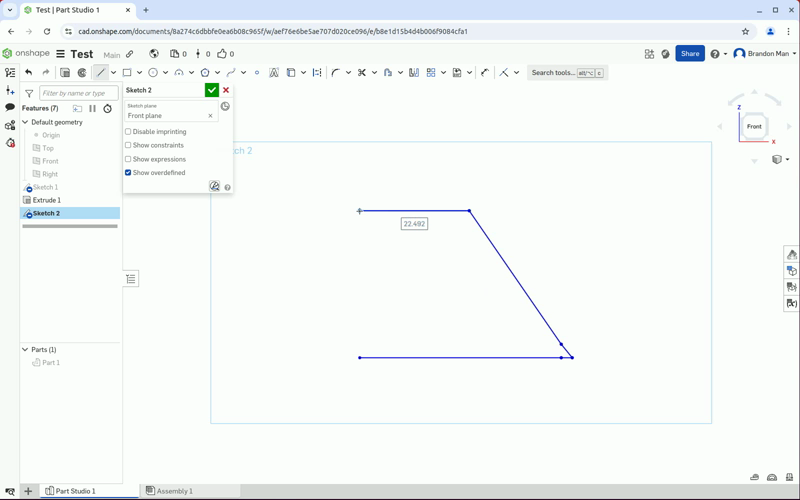
mouse_move(359, 357)
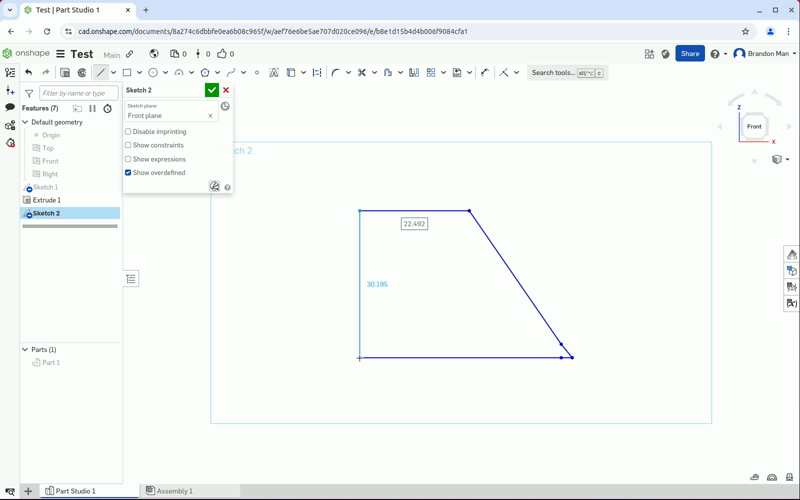
key_up(shift)
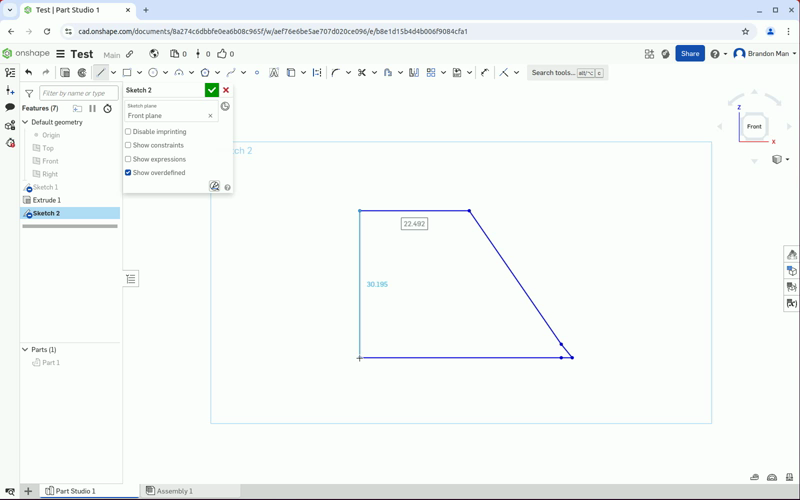
click(359, 357)
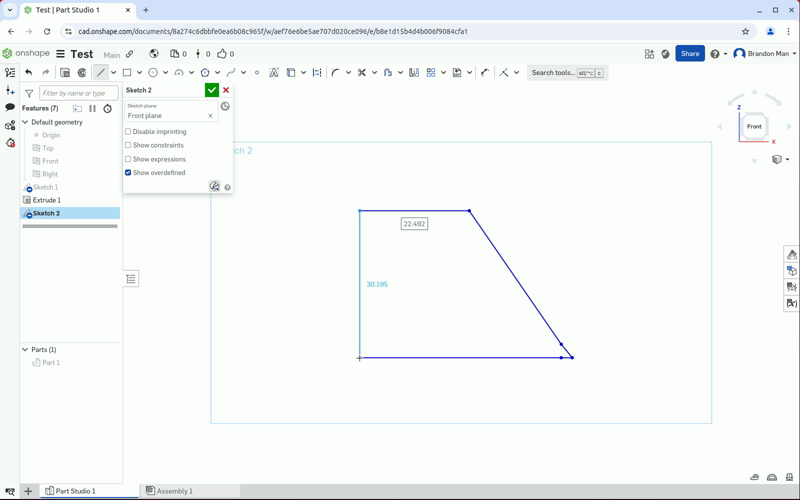
key(esc)
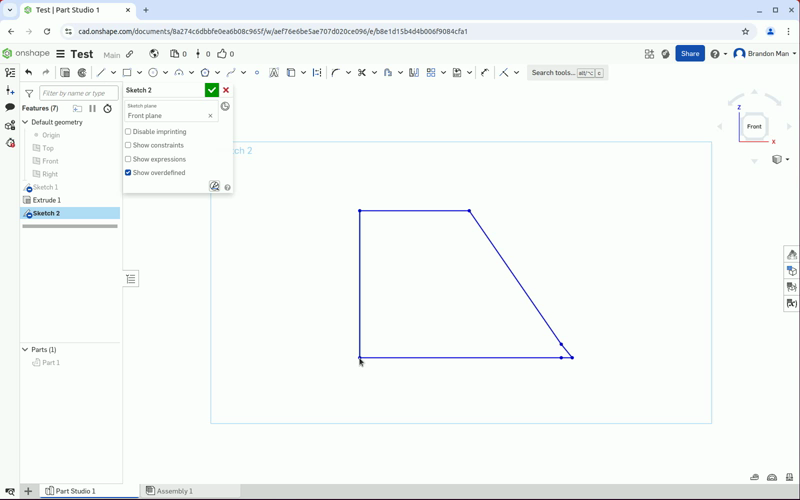
mouse_move(377, 308)
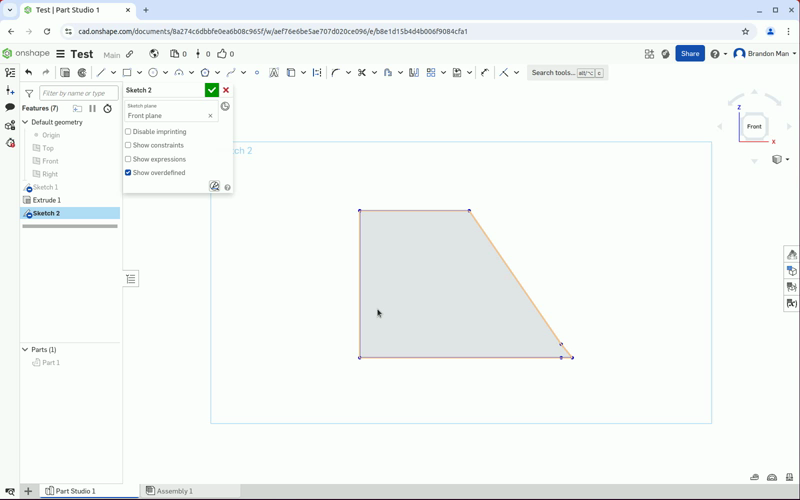
click(377, 308)
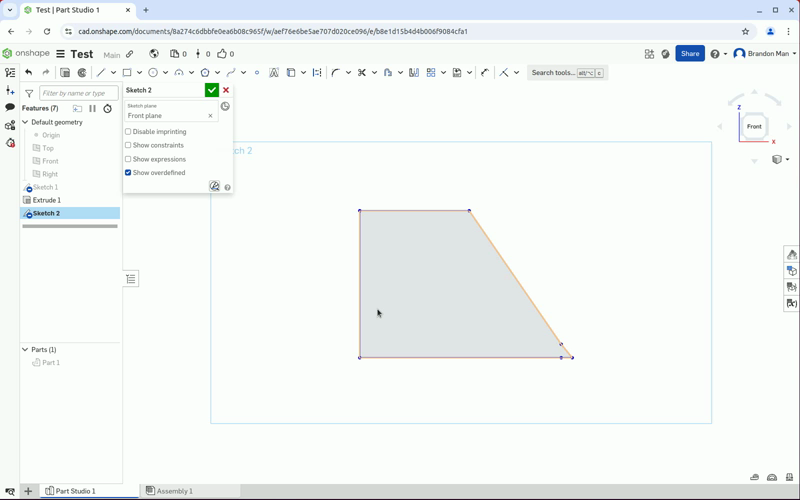
mouse_move(73, 352)
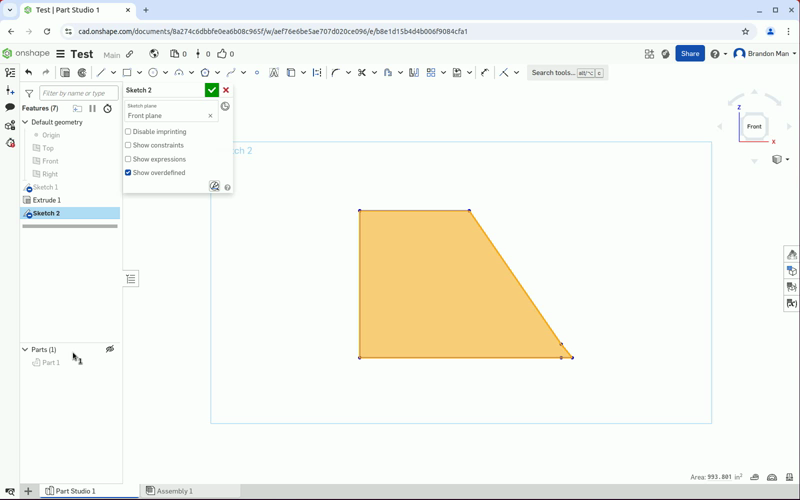
key(shift+y)
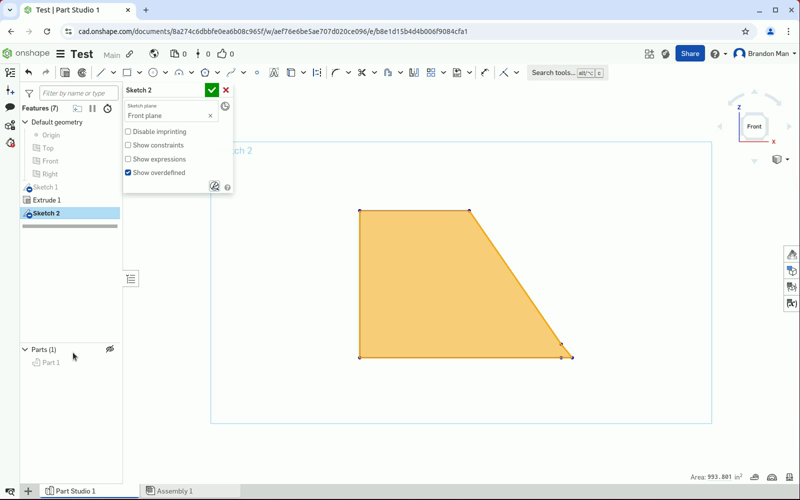
key(shift+e)
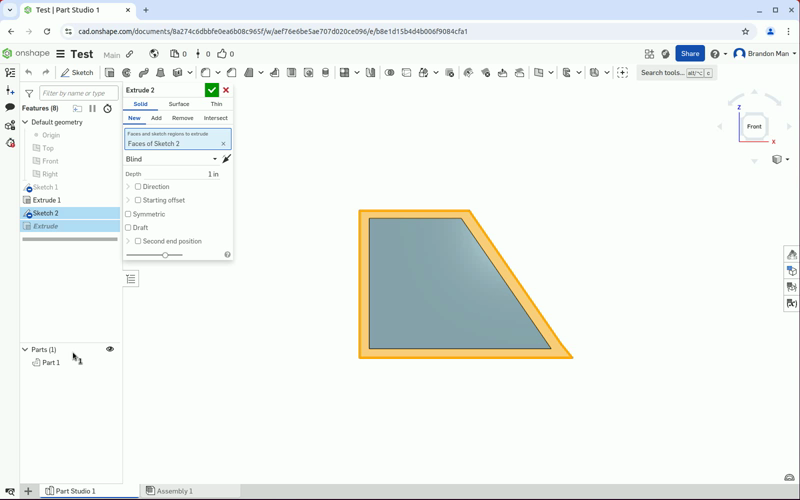
mouse_move(143, 106)
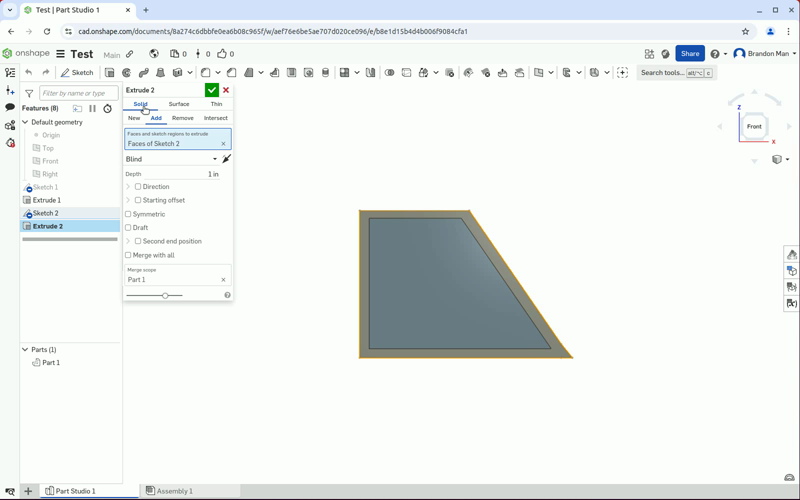
click(143, 106)
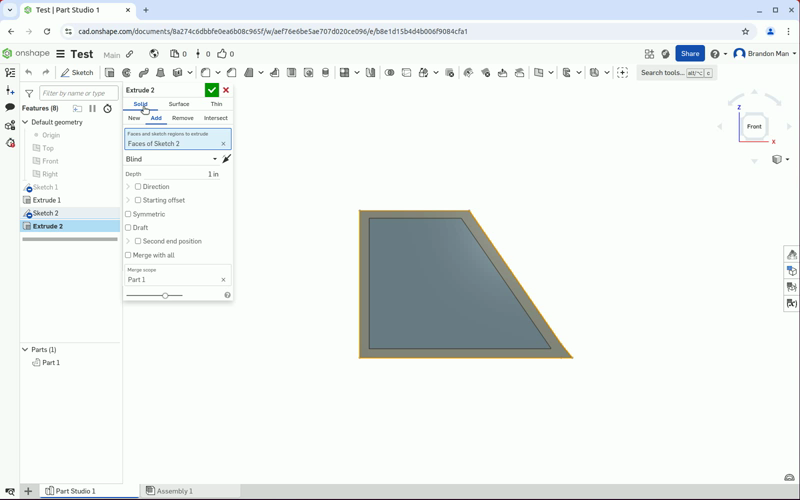
mouse_move(137, 120)
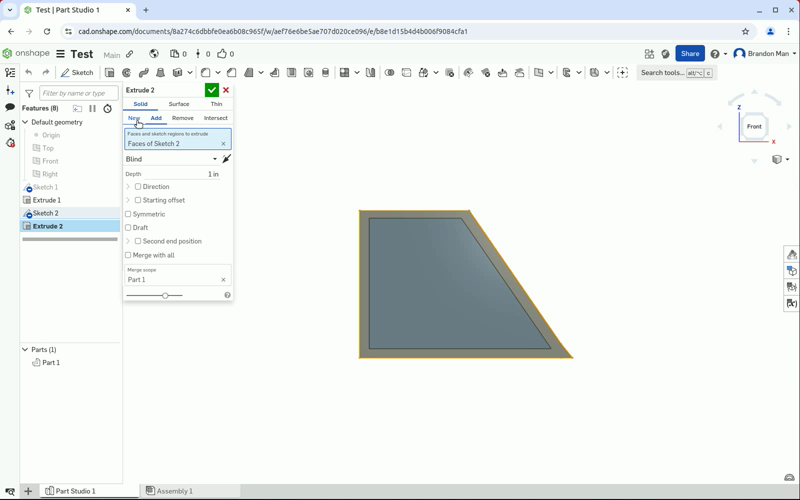
click(137, 120)
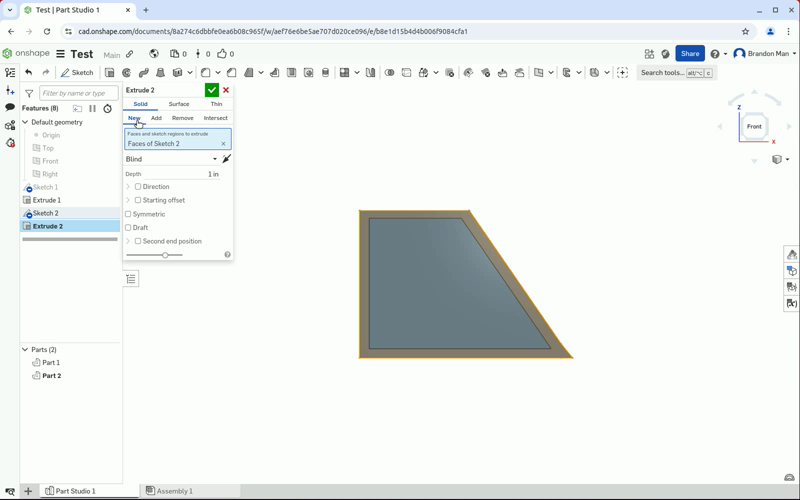
key(tab, 4)
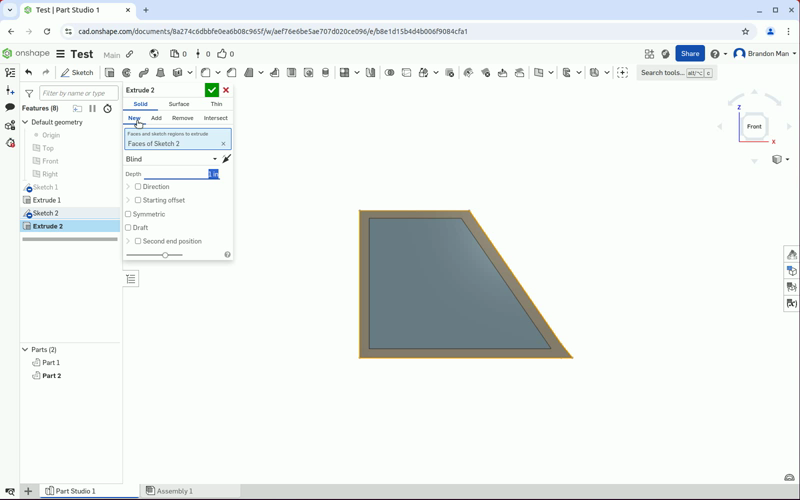
text(-5.296)
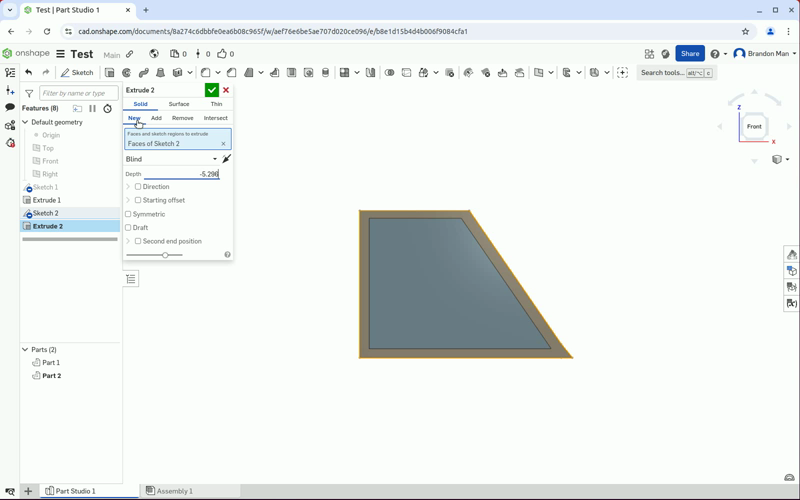
key(enter)
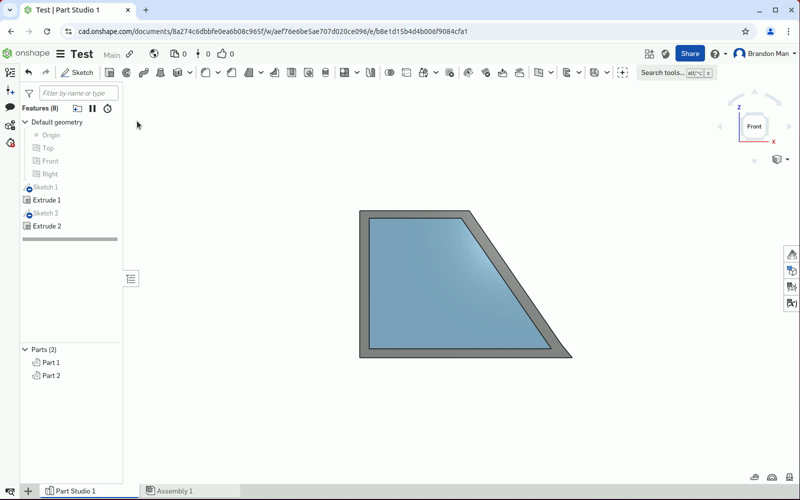
key(shift+h)
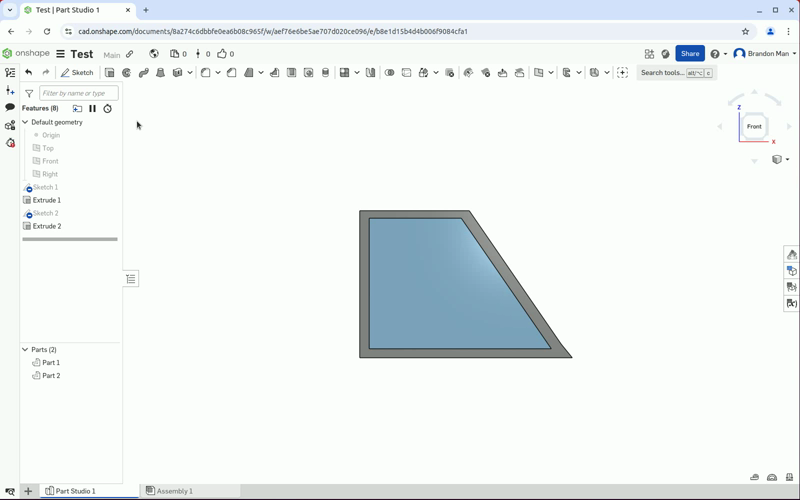
key(shift+h)
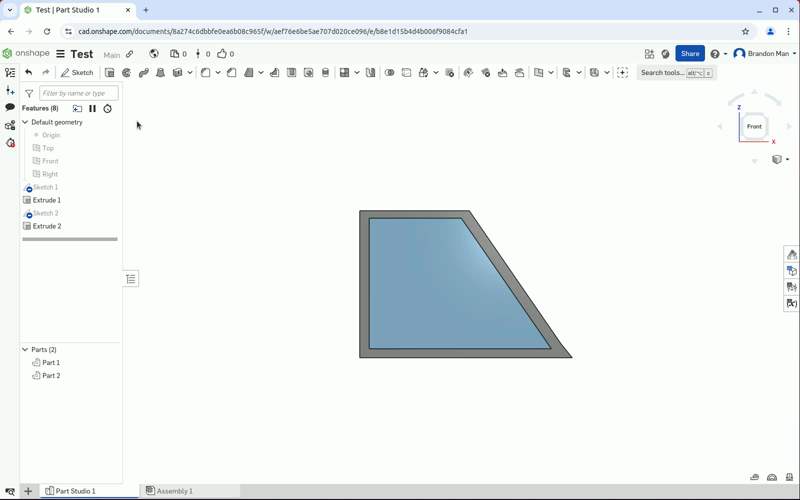
mouse_move(73, 189)
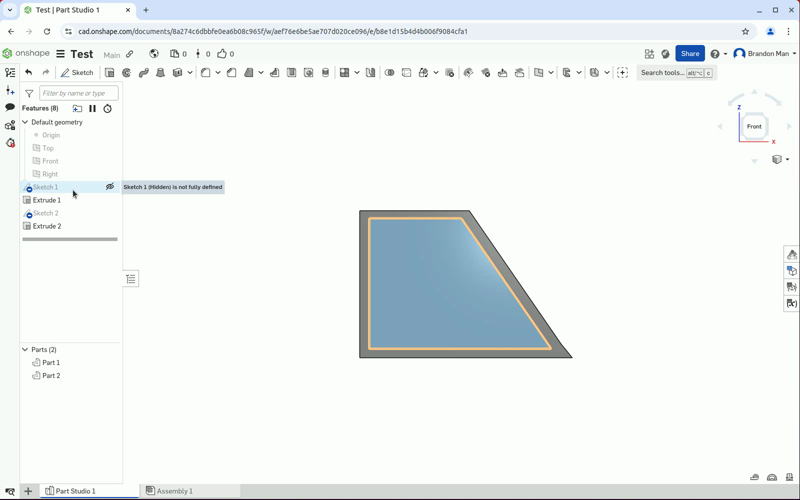
click(73, 189)
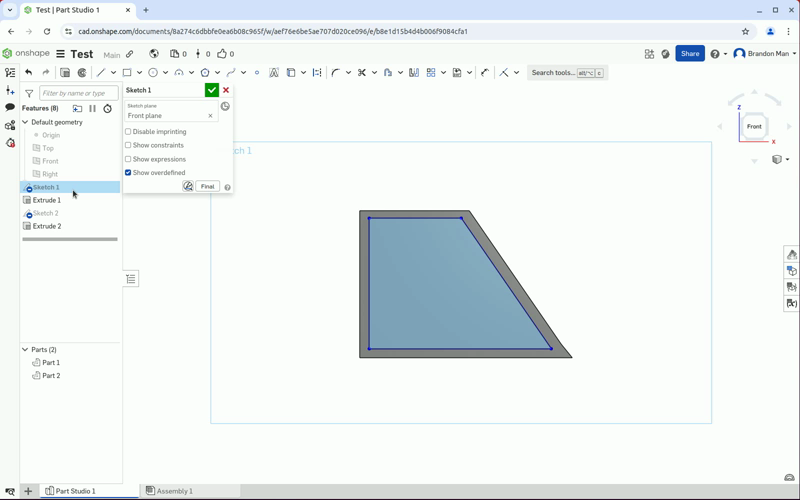
mouse_move(229, 92)
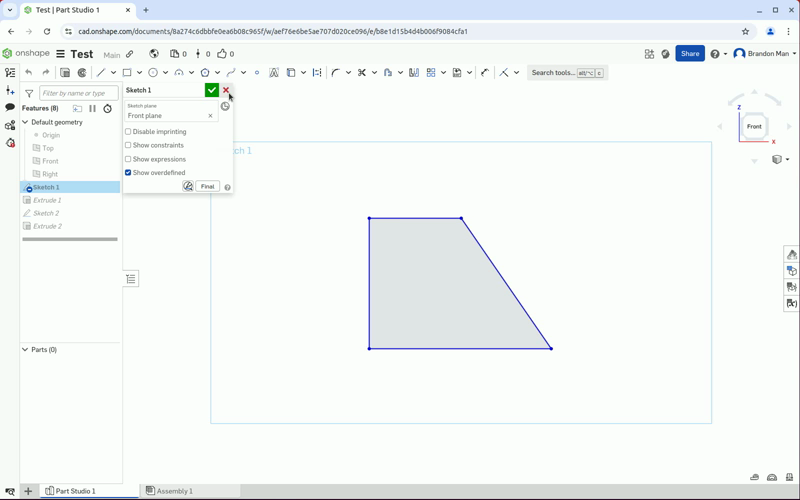
click(229, 92)
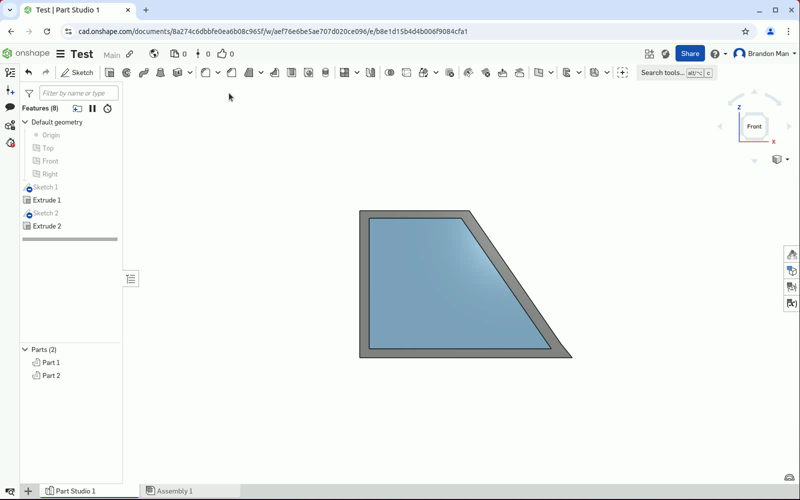
mouse_move(73, 352)
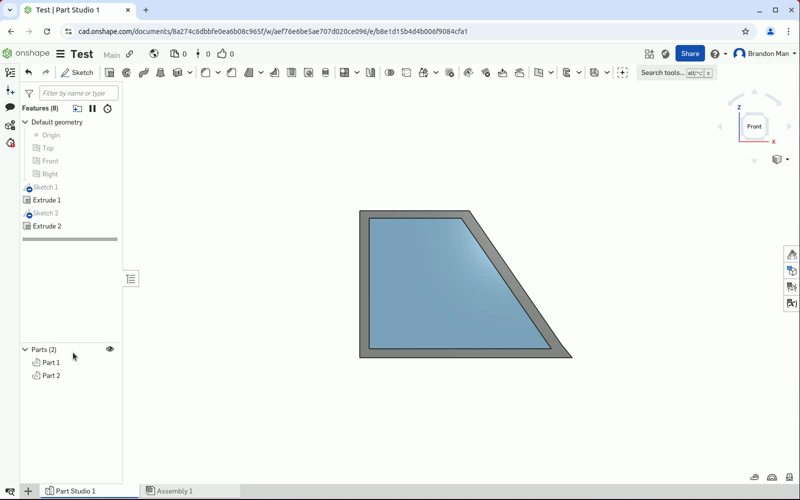
key(y)
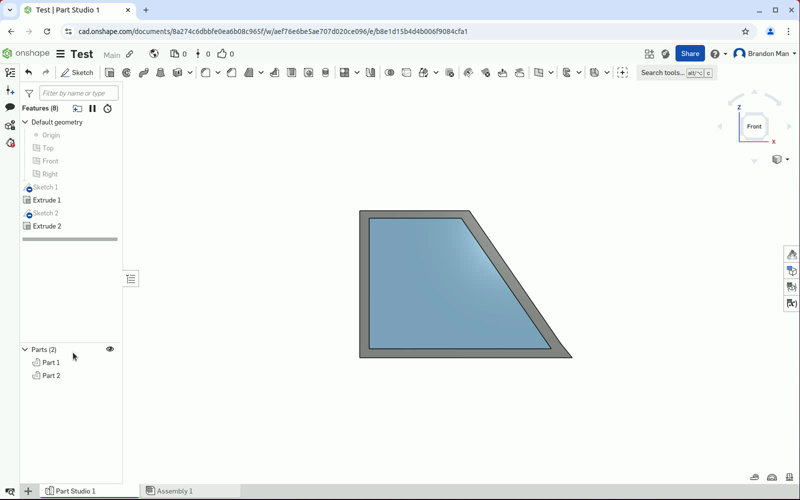
key(shift+p)
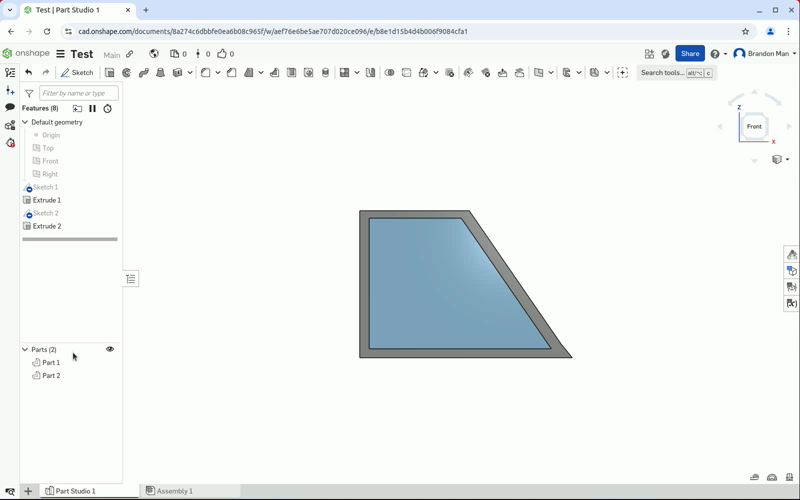
key(space)
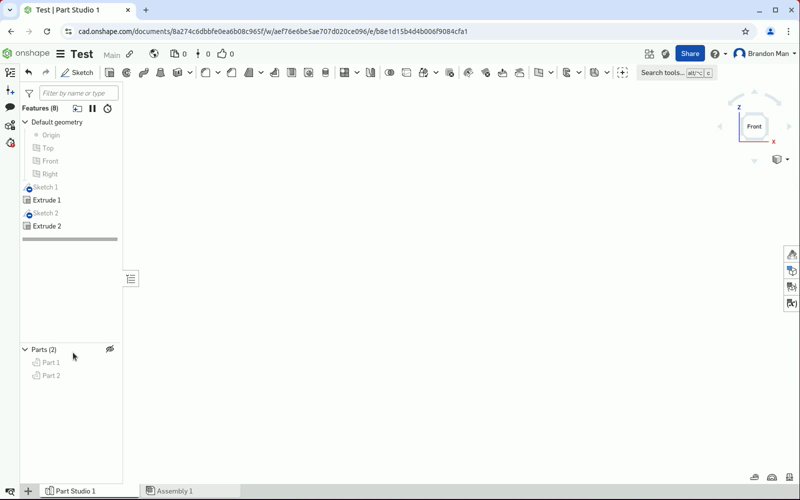
key_down(shift)
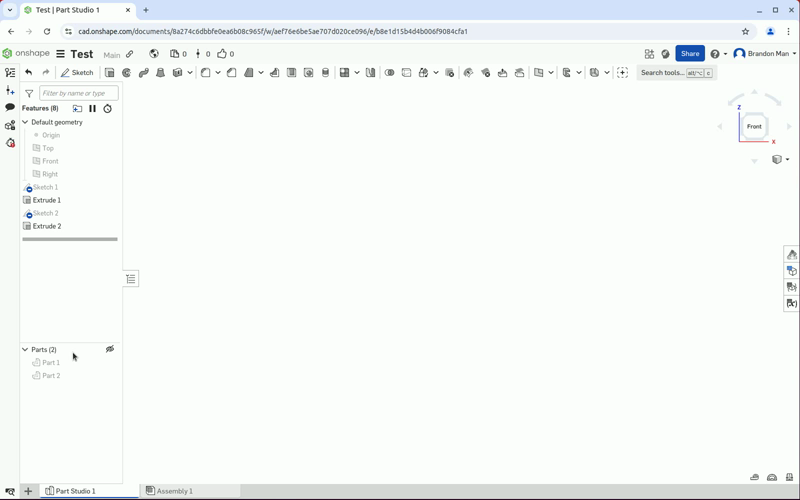
key(left)
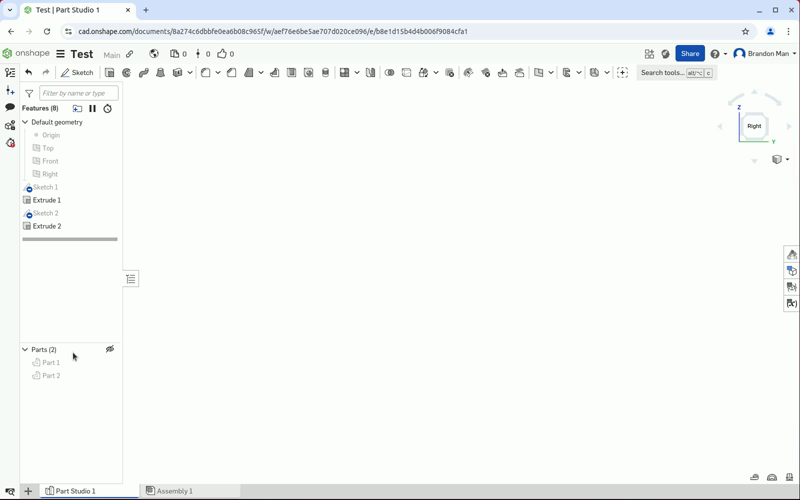
key_up(shift)
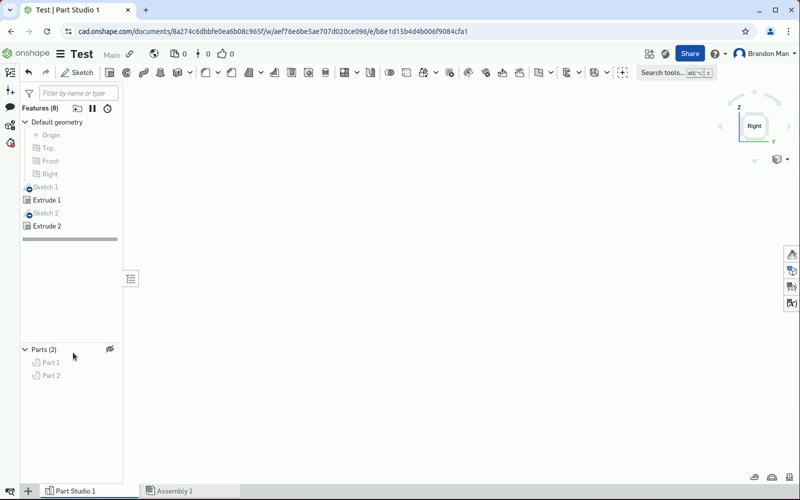
mouse_move(73, 352)
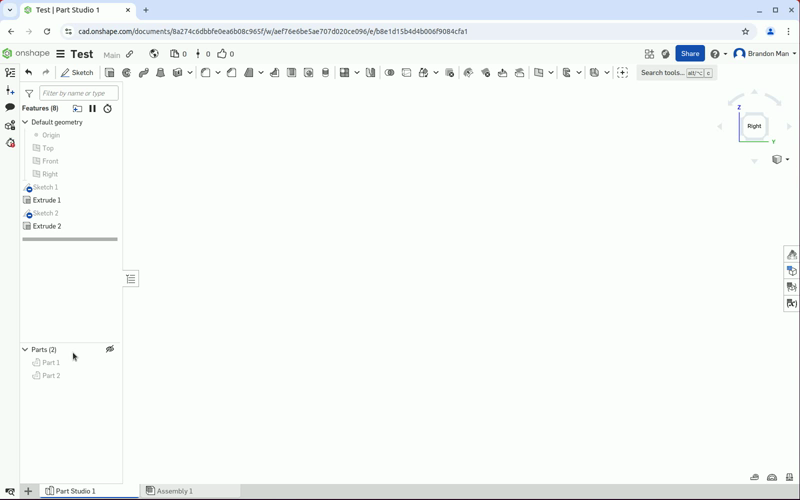
key(shift+y)
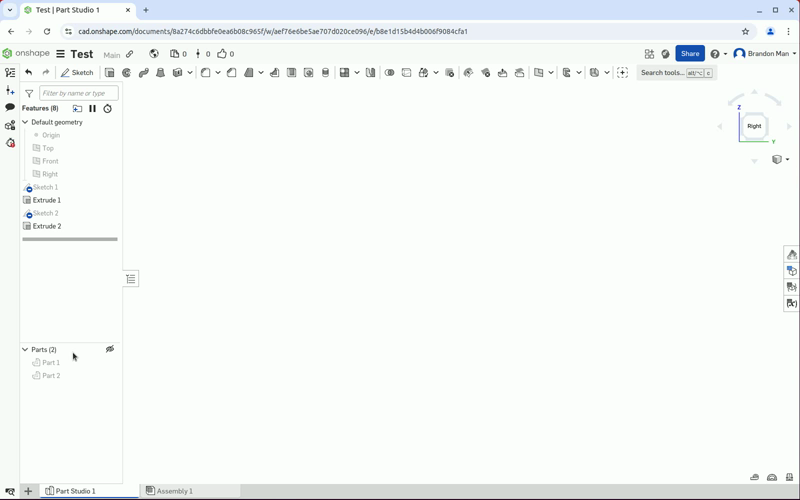
key(shift+s)
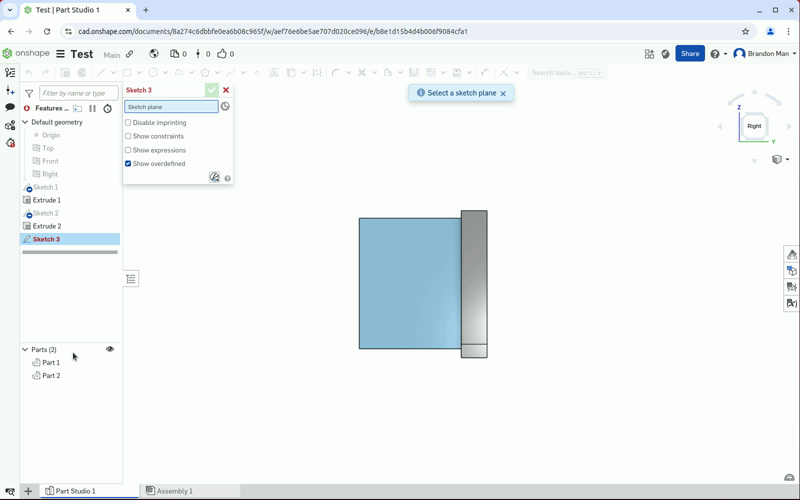
mouse_move(73, 176)
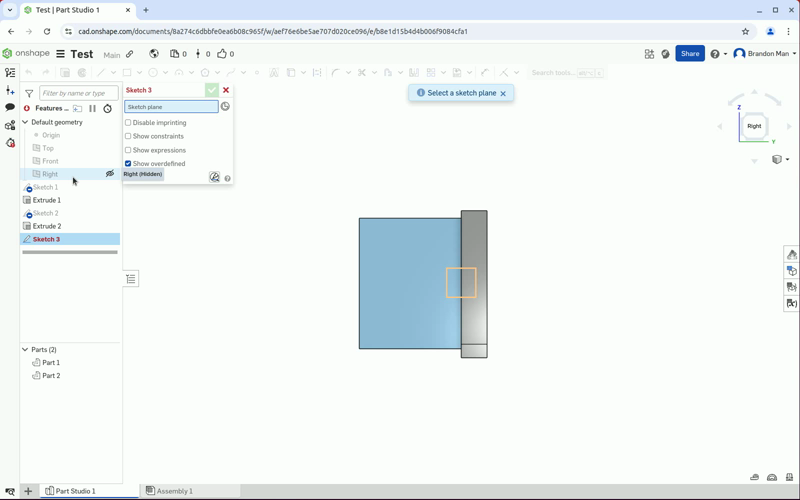
click(73, 176)
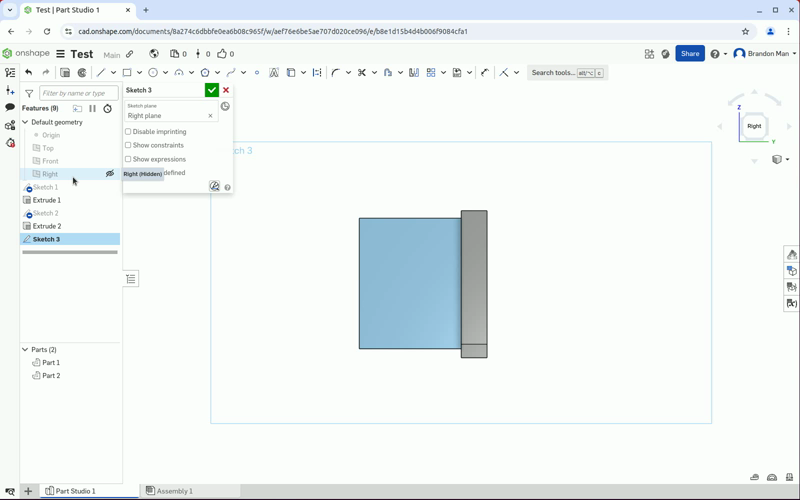
mouse_move(73, 352)
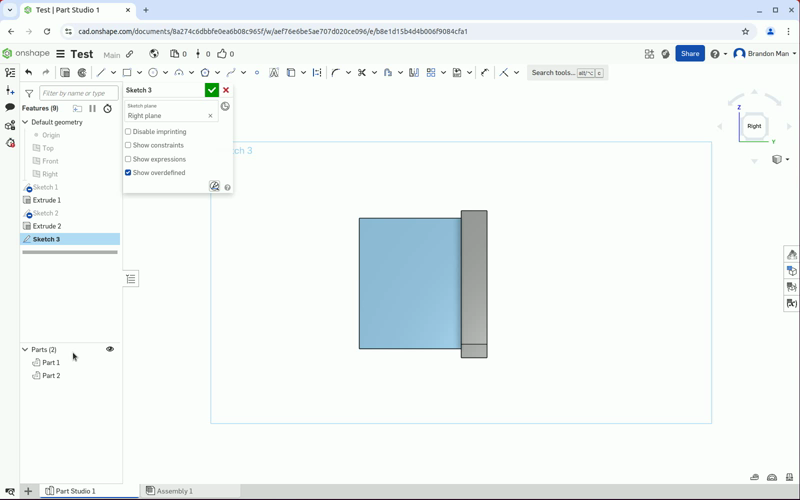
key(y)
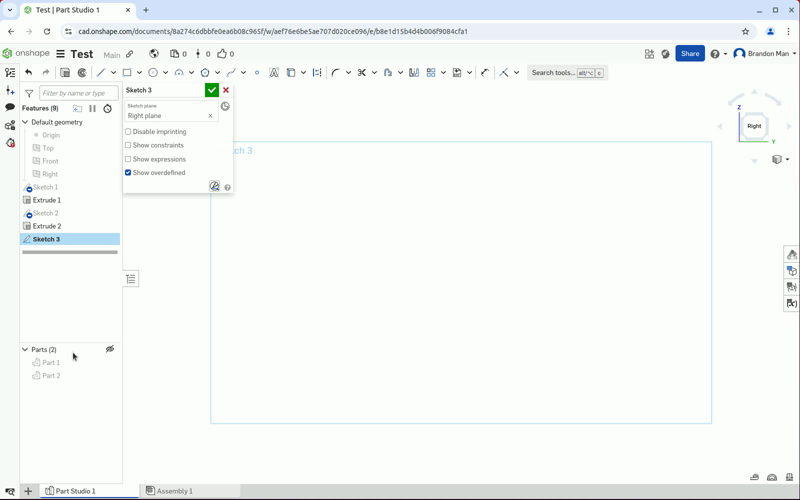
key(c)
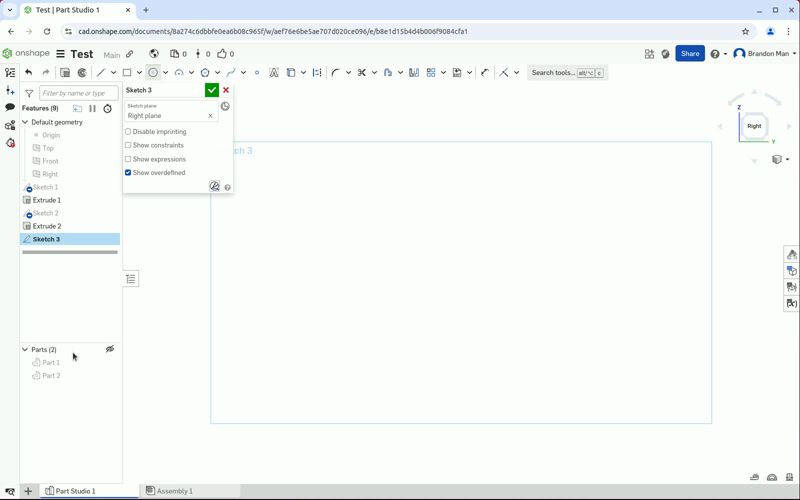
key_down(shift)
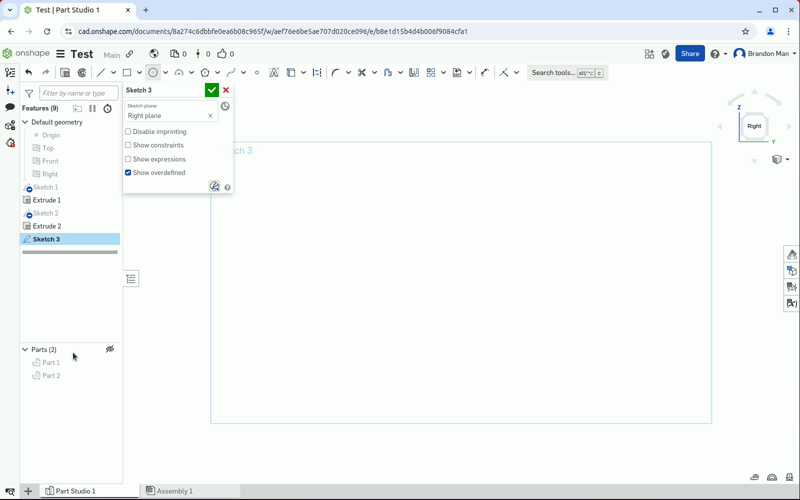
mouse_move(410, 247)
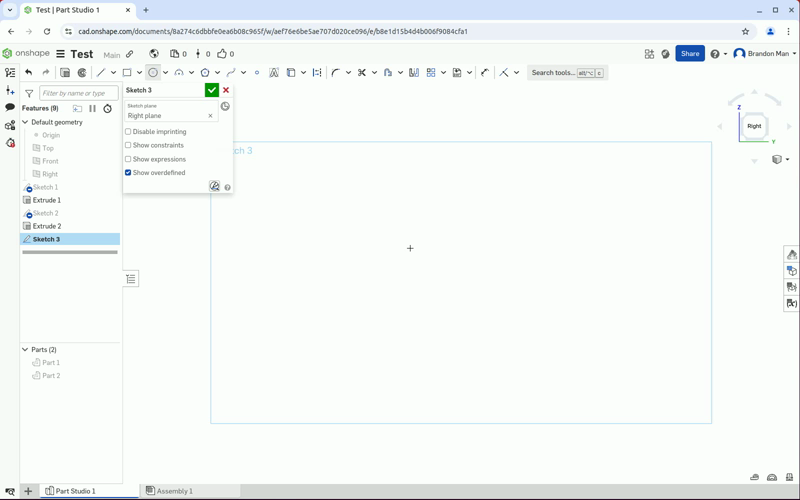
click(410, 247)
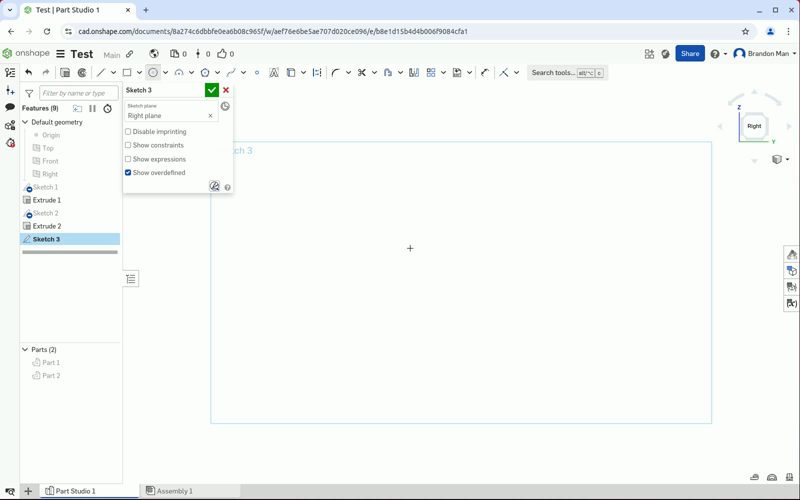
key_up(shift)
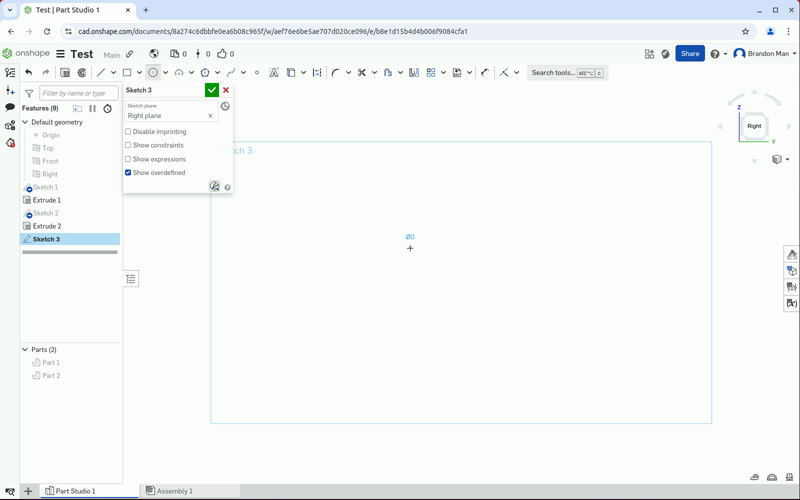
mouse_move(429, 247)
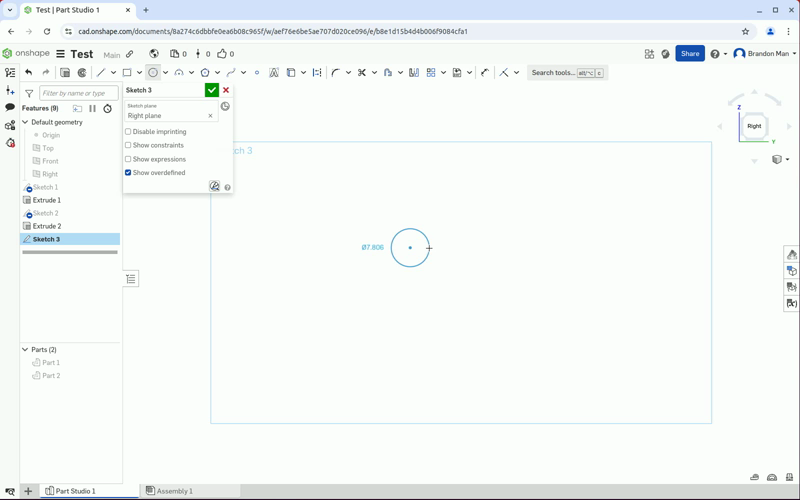
click(429, 247)
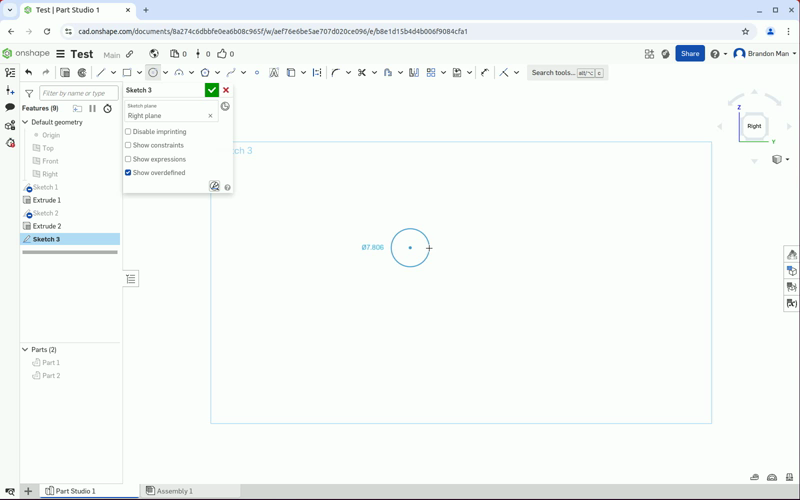
key(esc)
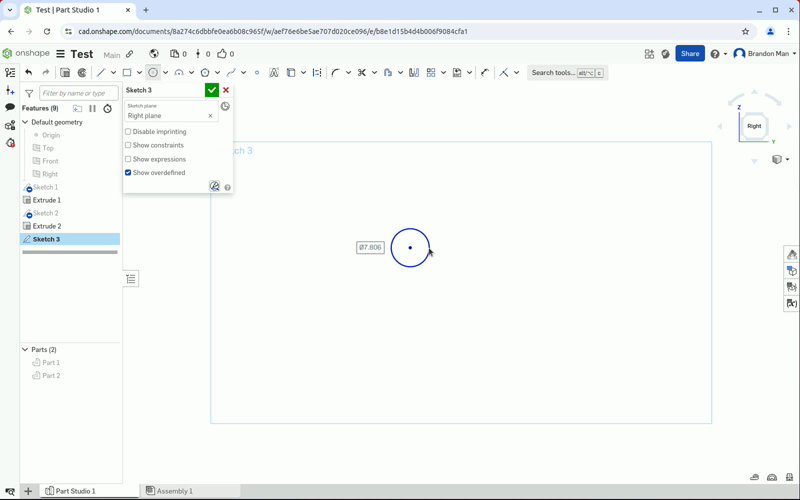
mouse_move(404, 241)
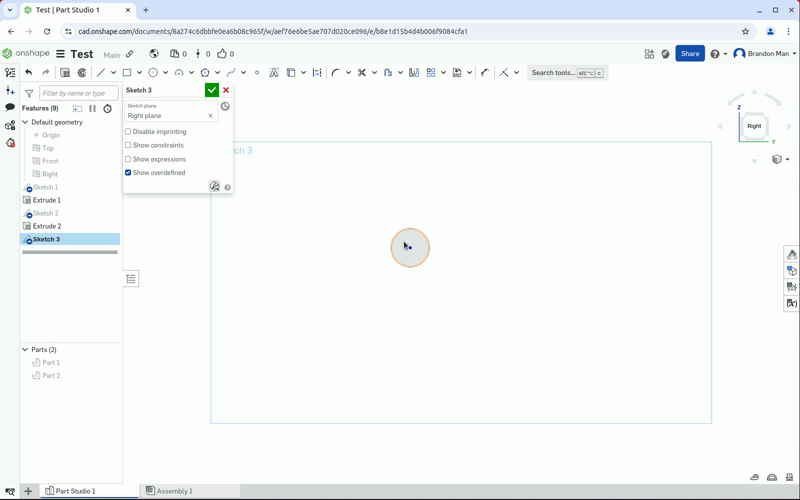
scroll(6)
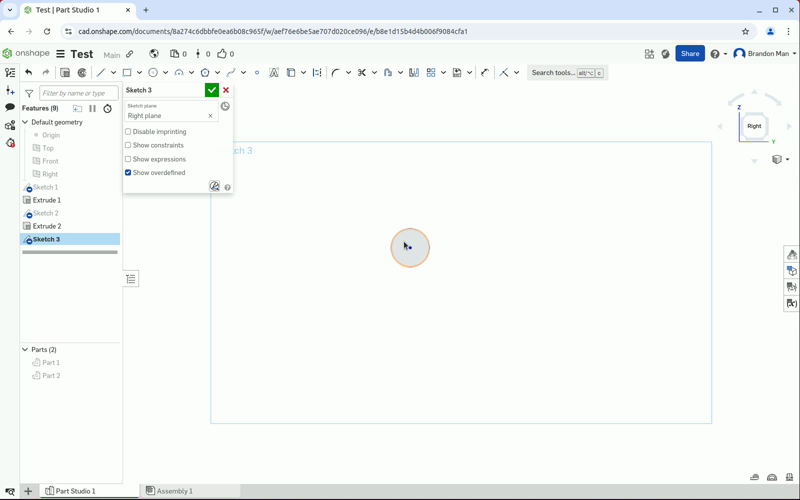
scroll(6)
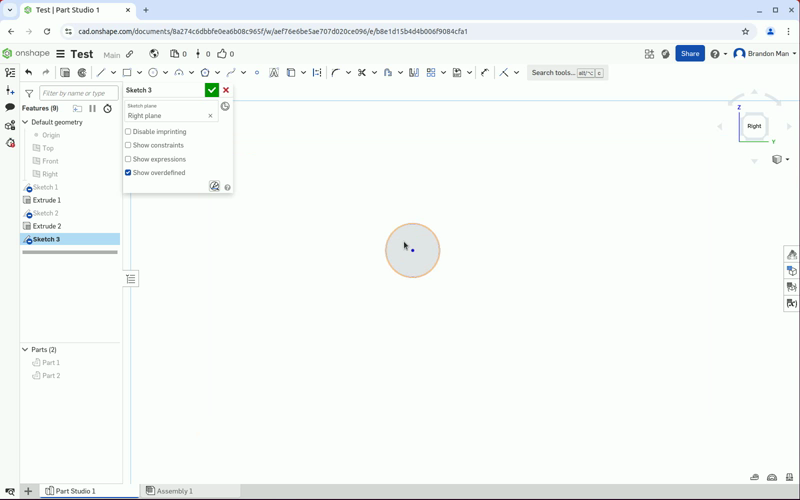
scroll(6)
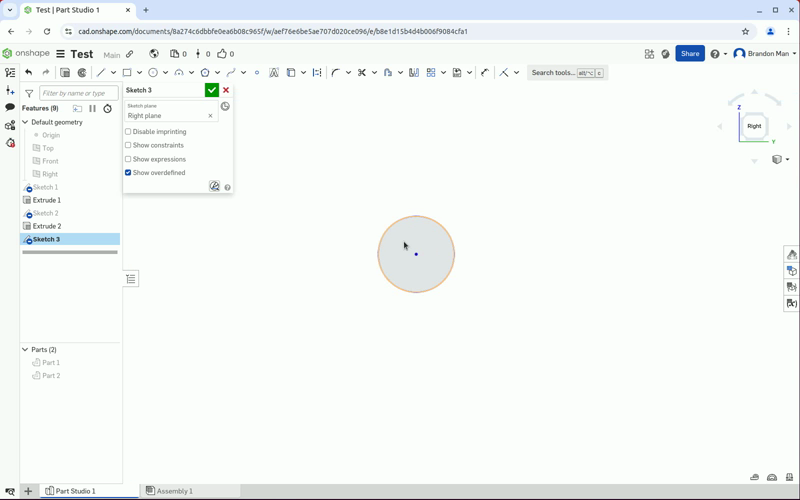
scroll(6)
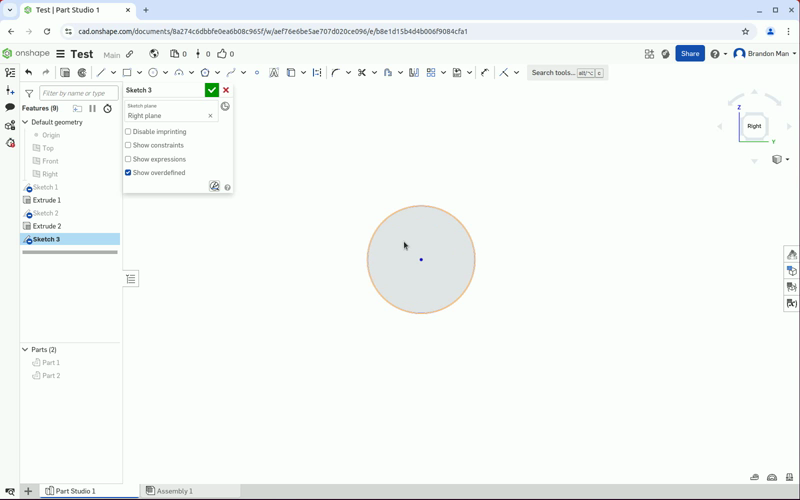
scroll(6)
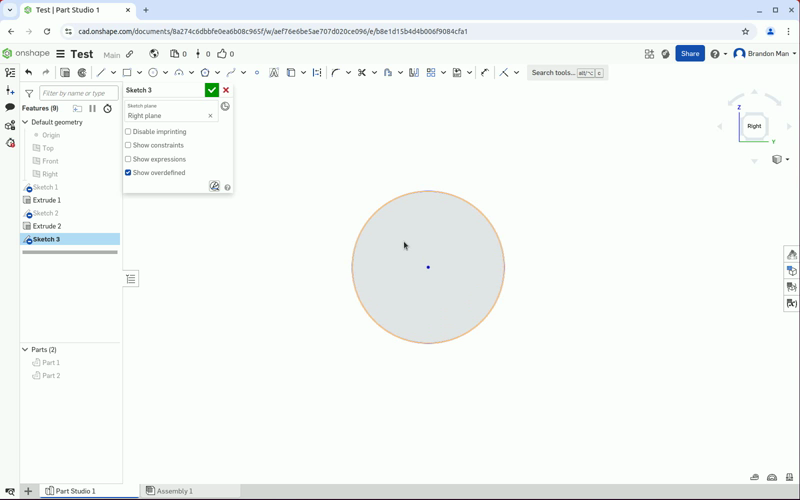
scroll(6)
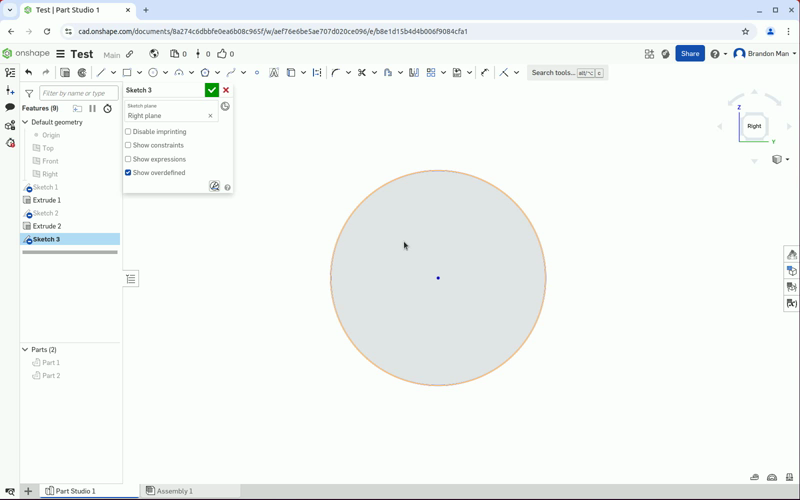
scroll(6)
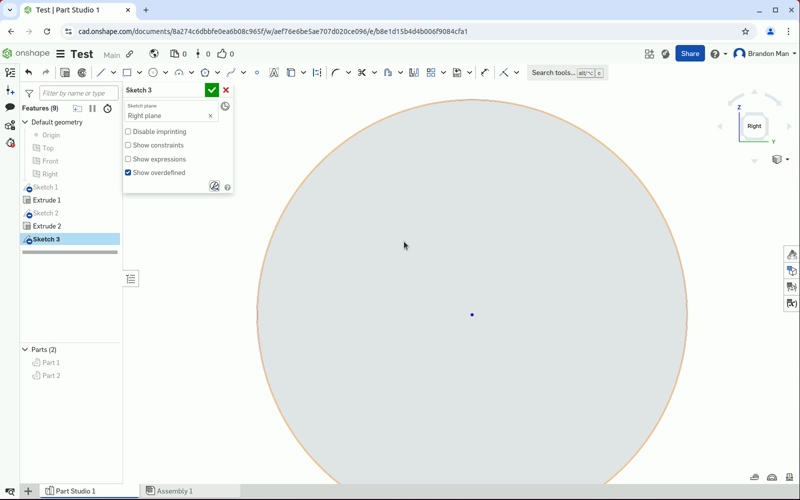
click(404, 241)
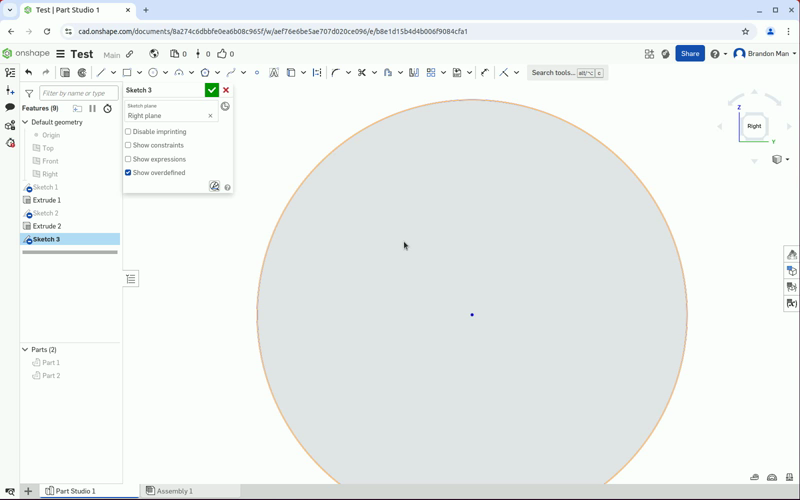
scroll(-6)
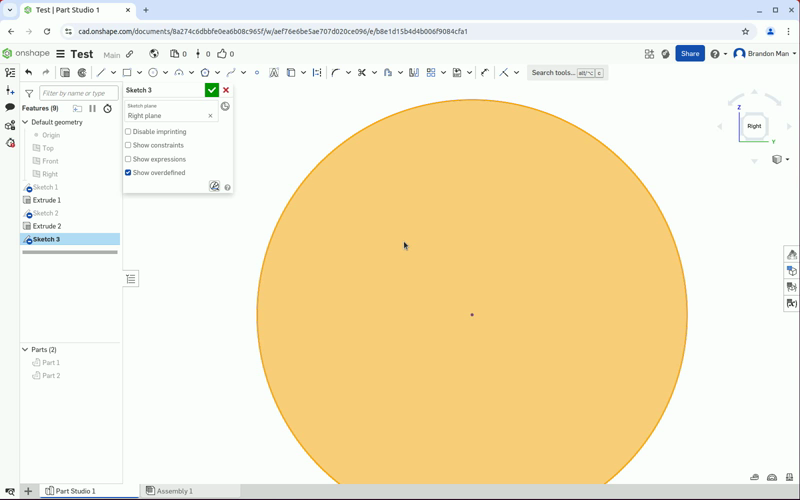
scroll(-6)
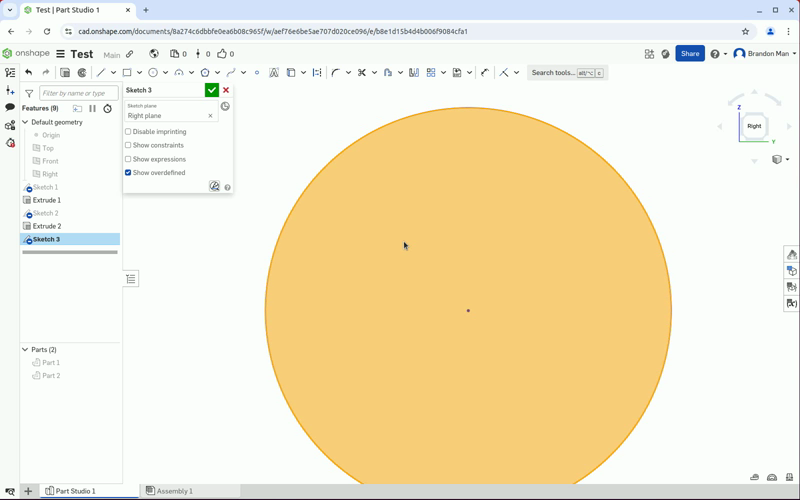
scroll(-6)
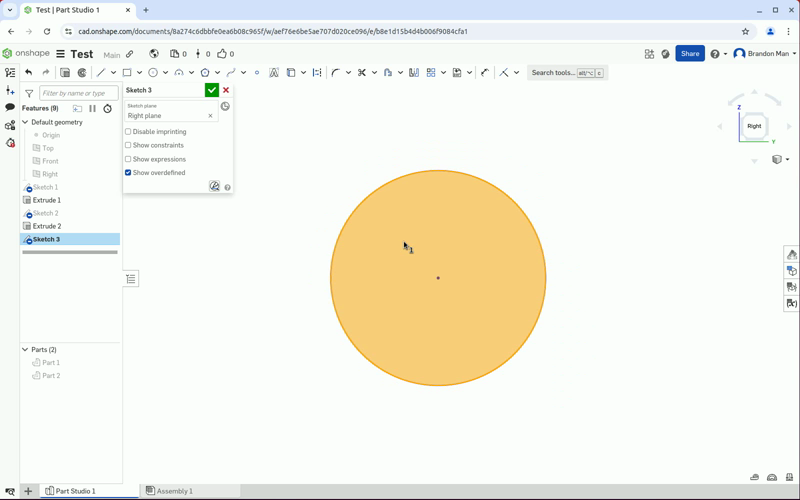
scroll(-6)
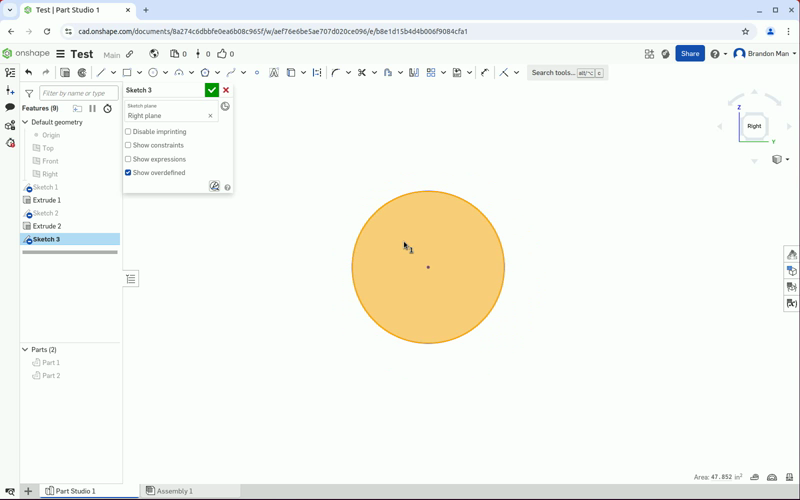
scroll(-6)
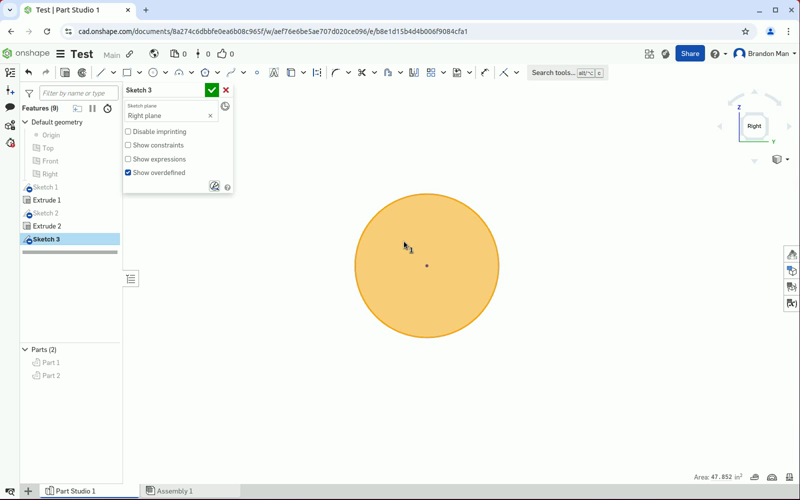
scroll(-6)
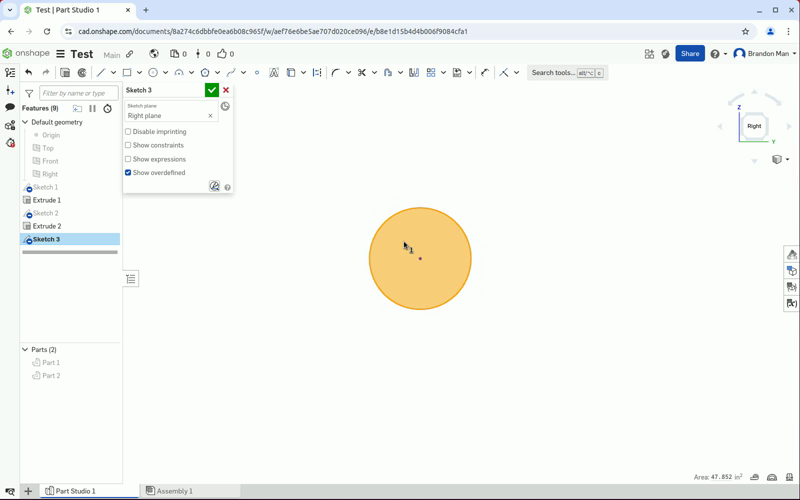
scroll(-6)
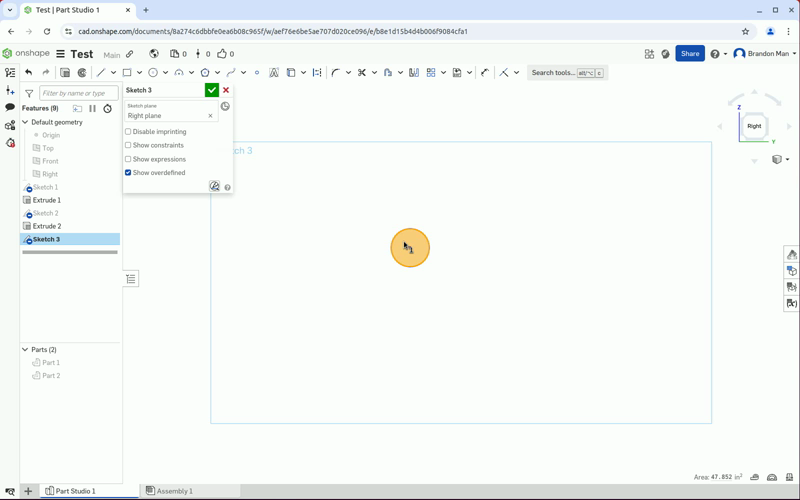
mouse_move(73, 352)
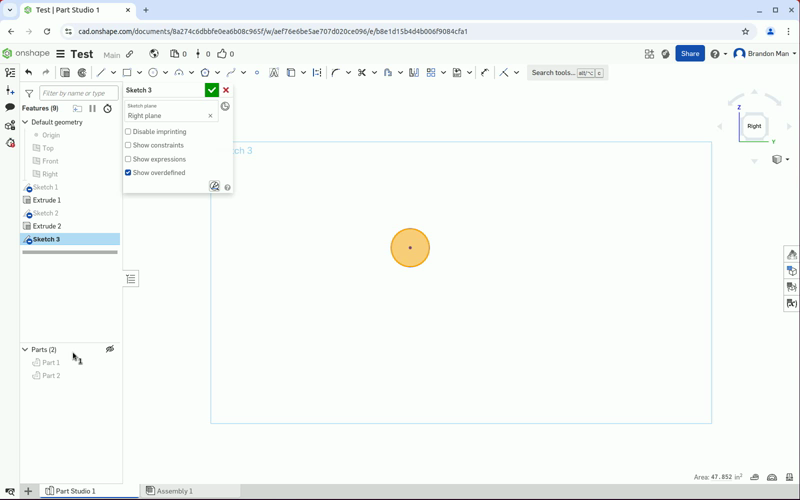
key(shift+y)
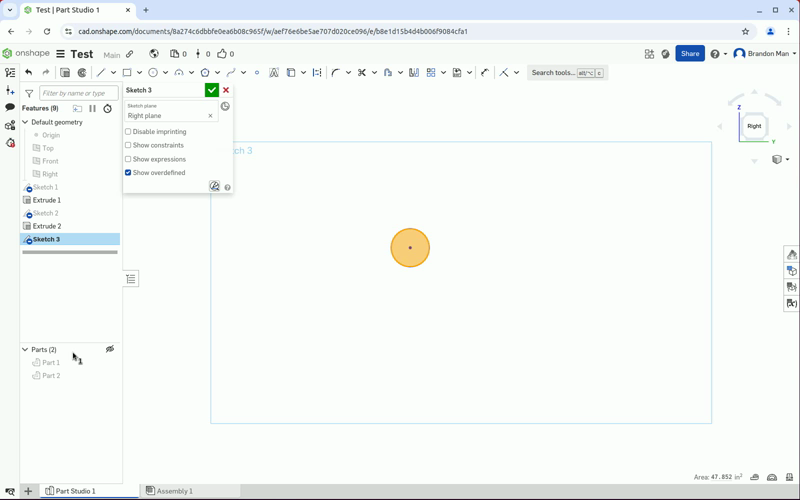
key(shift+e)
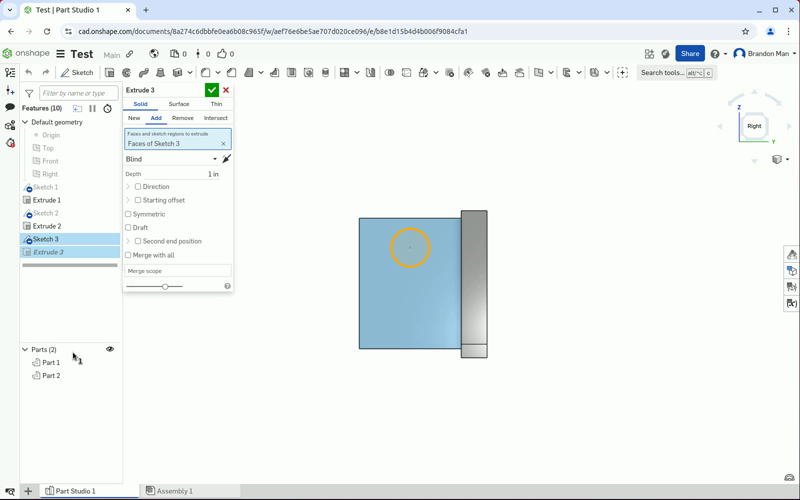
mouse_move(143, 106)
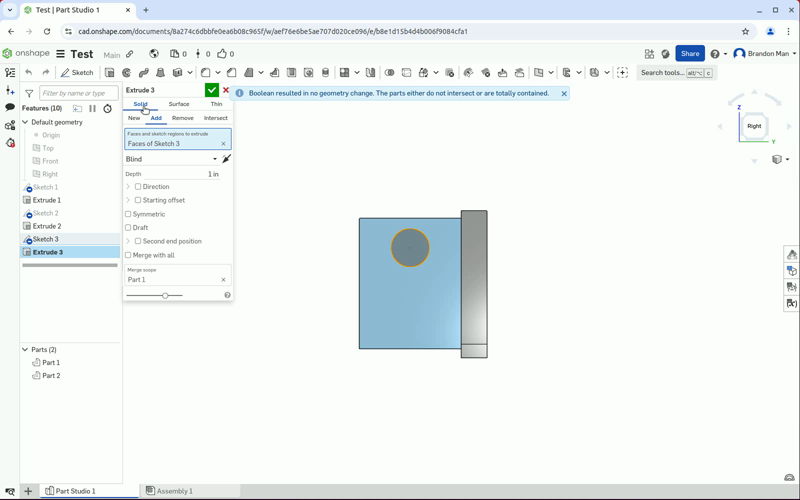
click(143, 106)
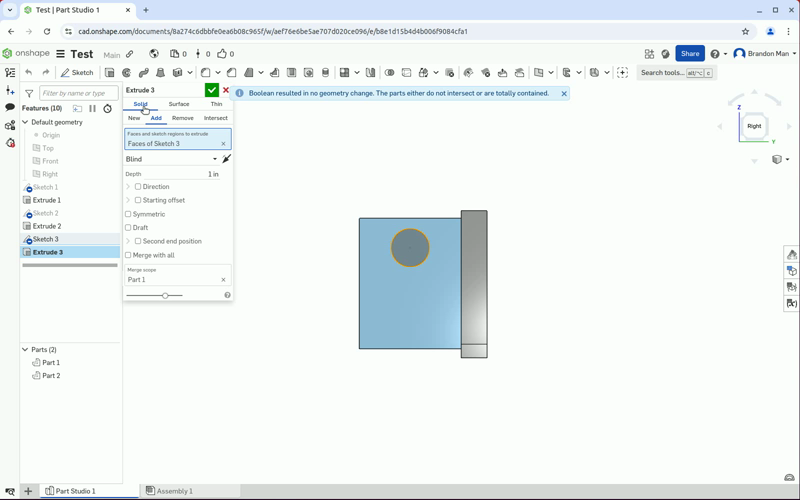
mouse_move(186, 120)
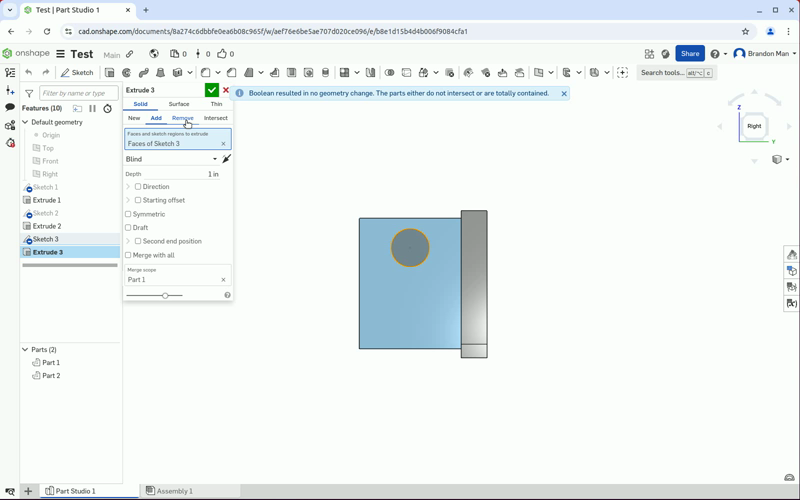
click(186, 120)
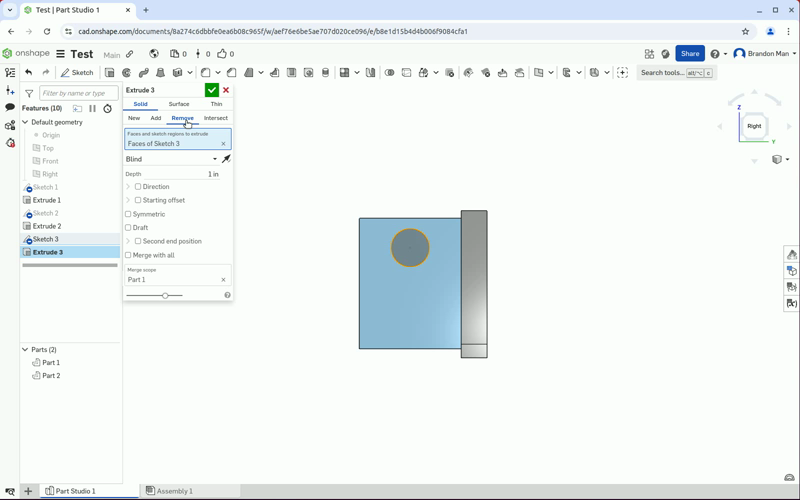
key(tab, 4)
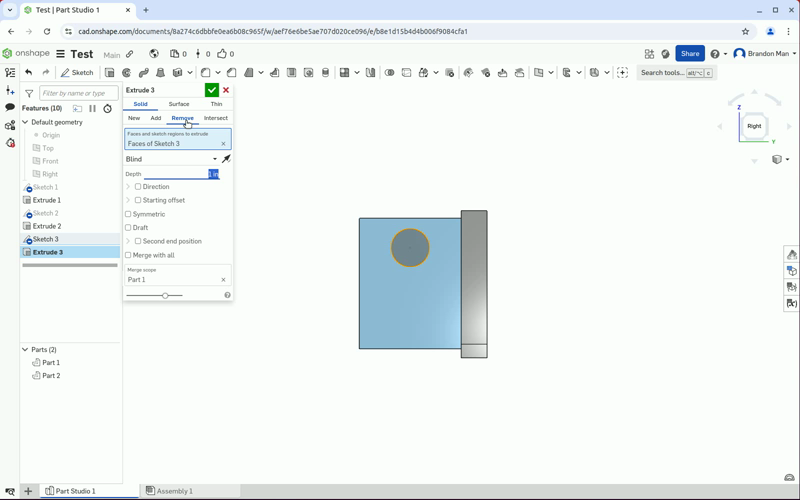
text(-20.942)
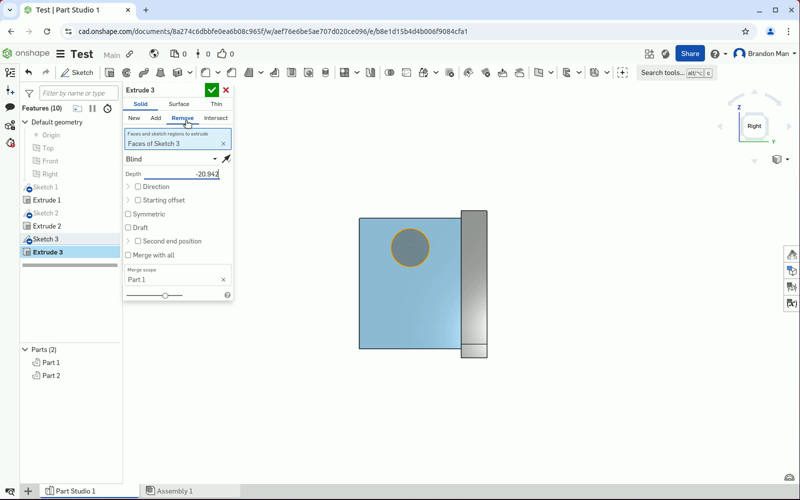
key(tab, 6)
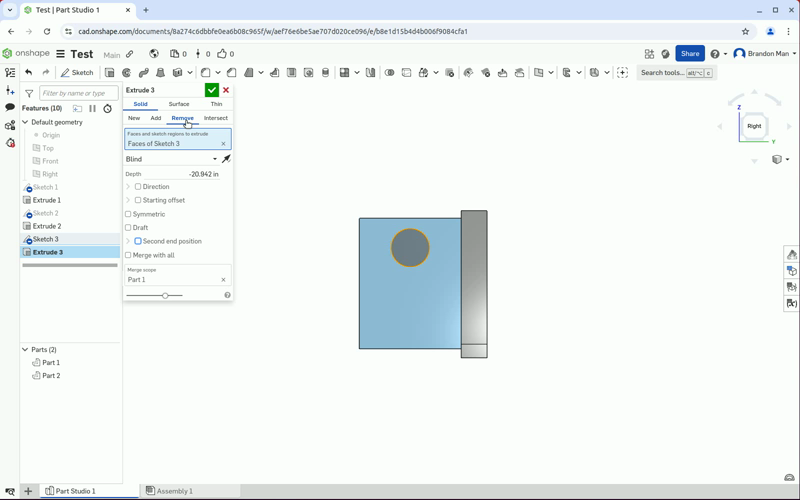
key(space)
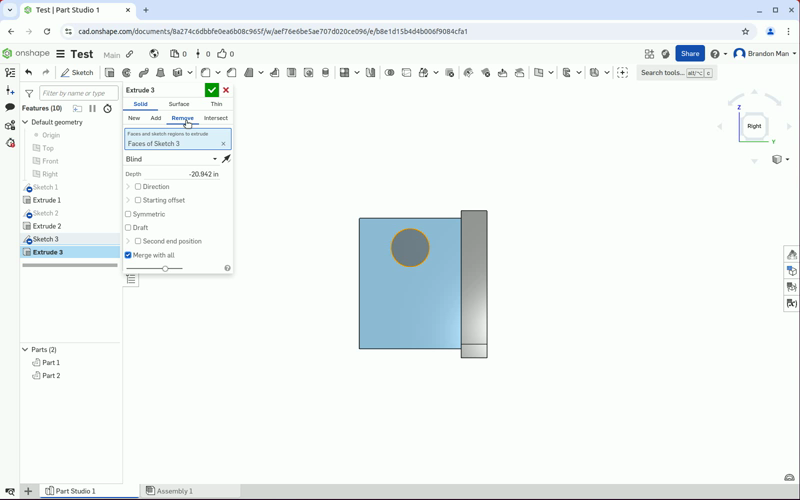
key(enter)
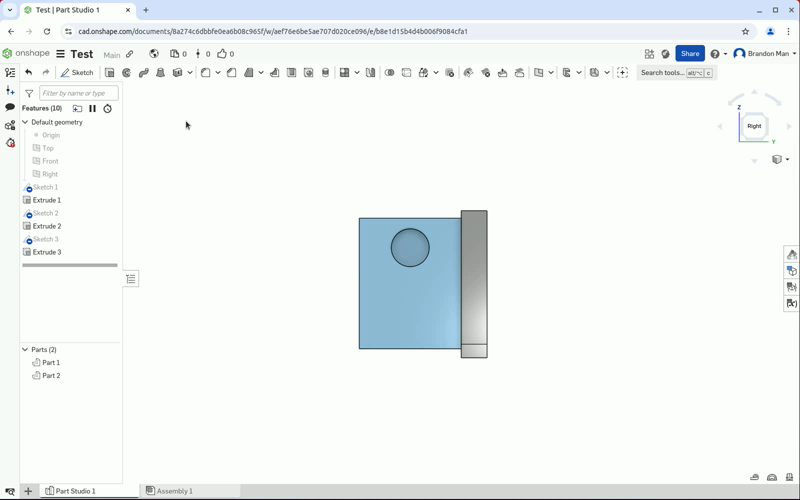
key(shift+h)
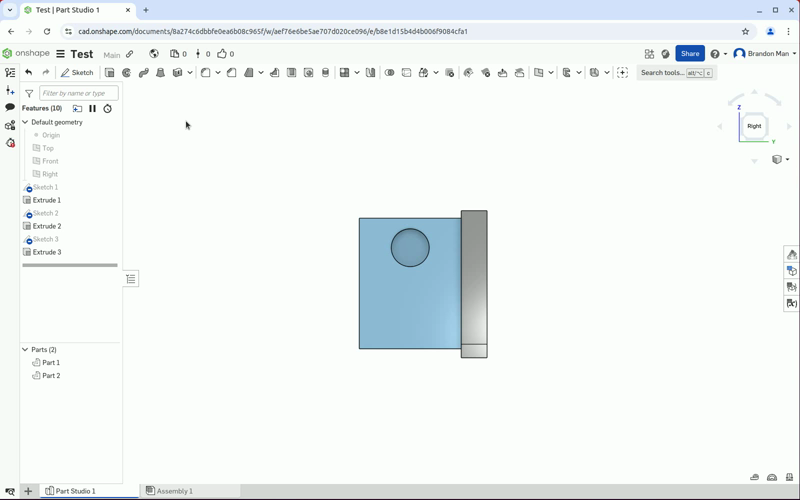
key(shift+h)
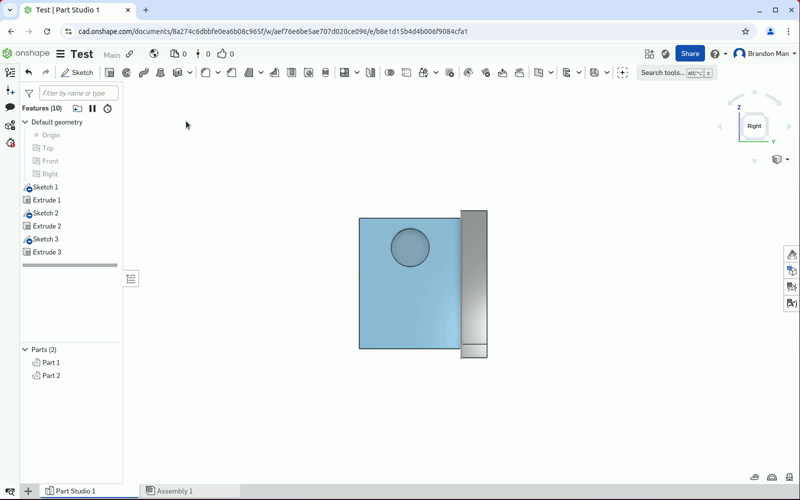
key(shift+7)
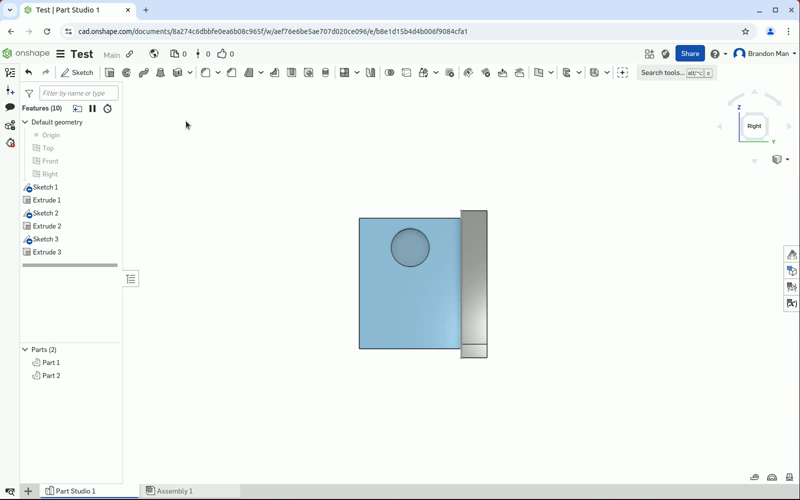
key(right, 2)
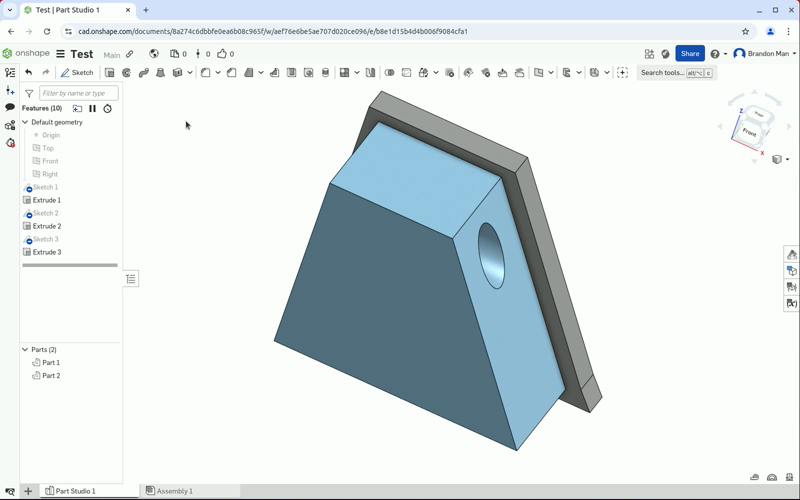
key(down, 2)
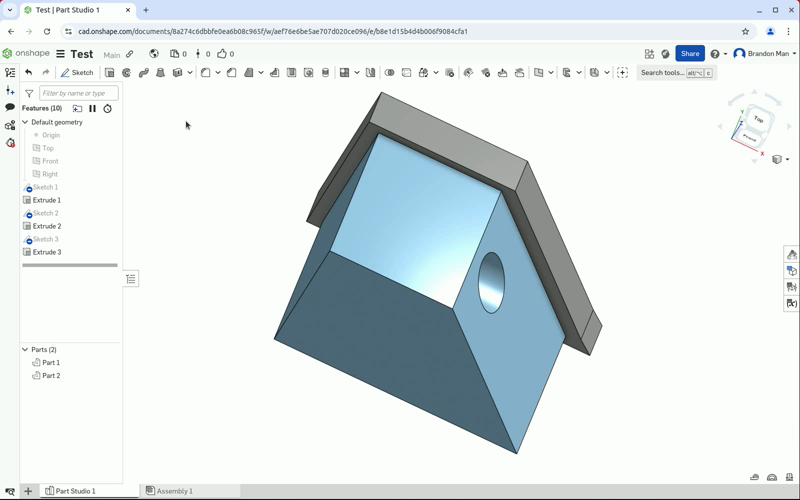
key(up, 2)
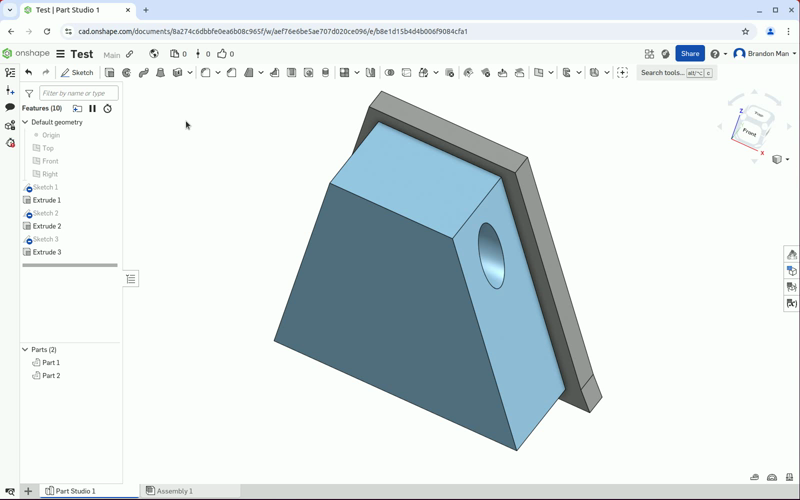
key(left, 2)
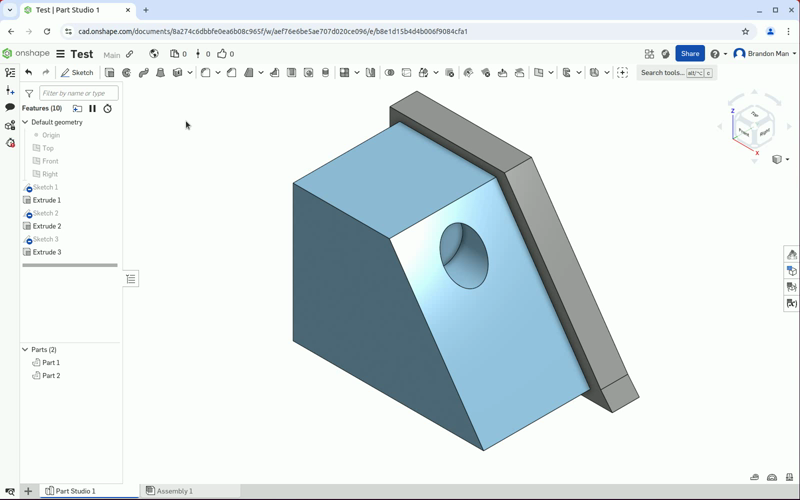
mouse_move(73, 189)
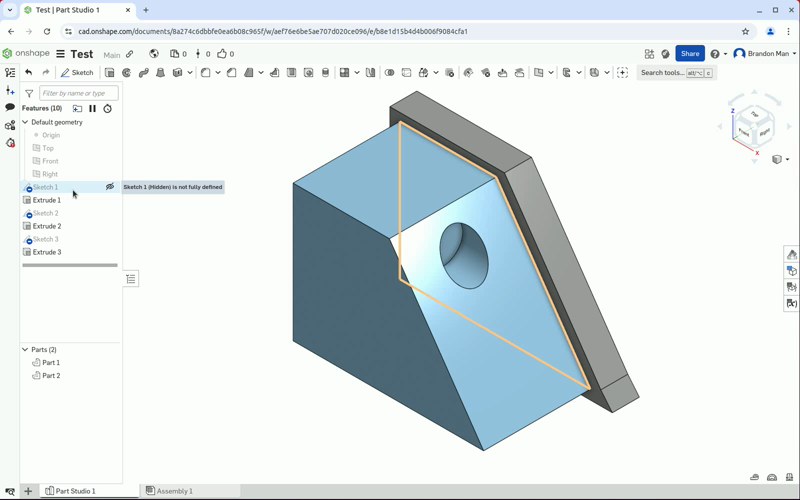
click(73, 189)